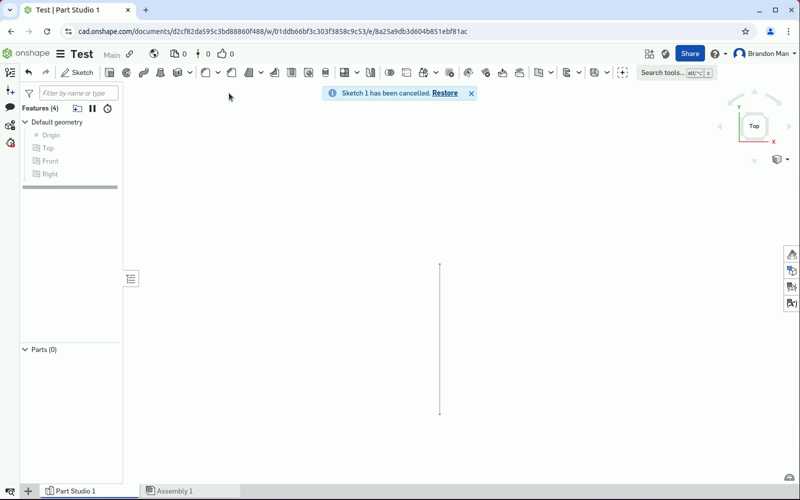
key(shift+h)
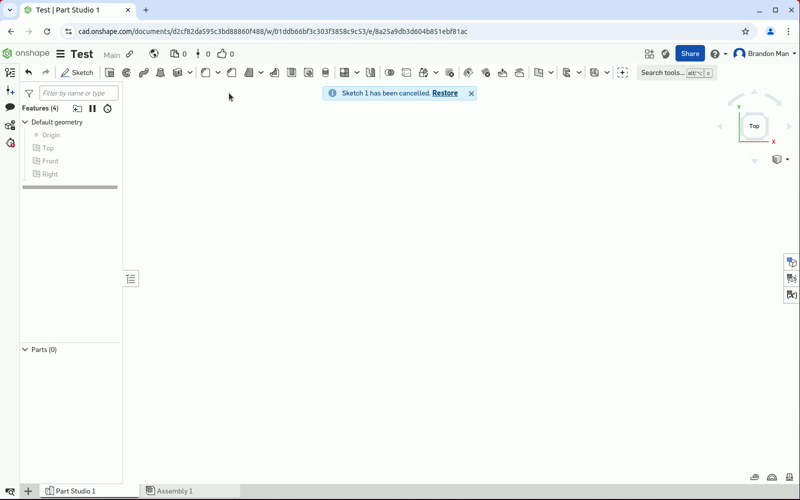
mouse_move(73, 352)
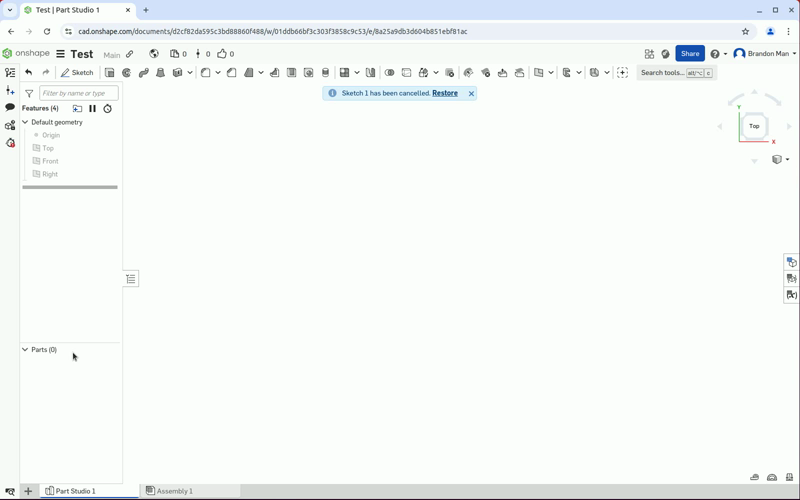
key(y)
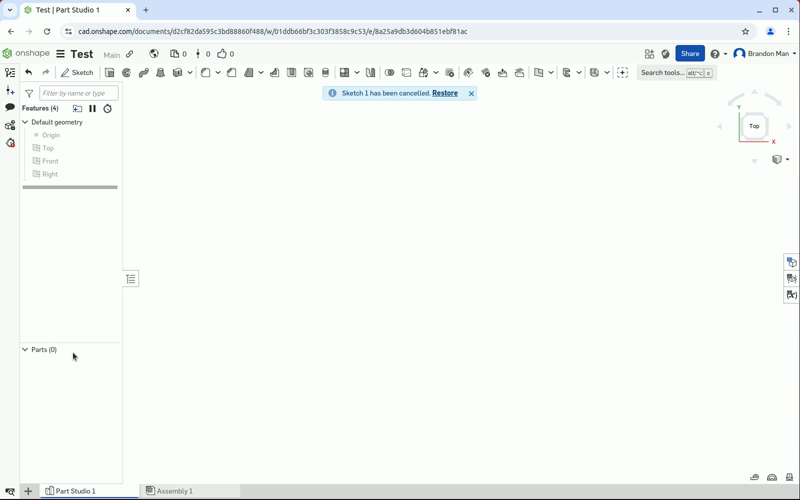
key(shift+p)
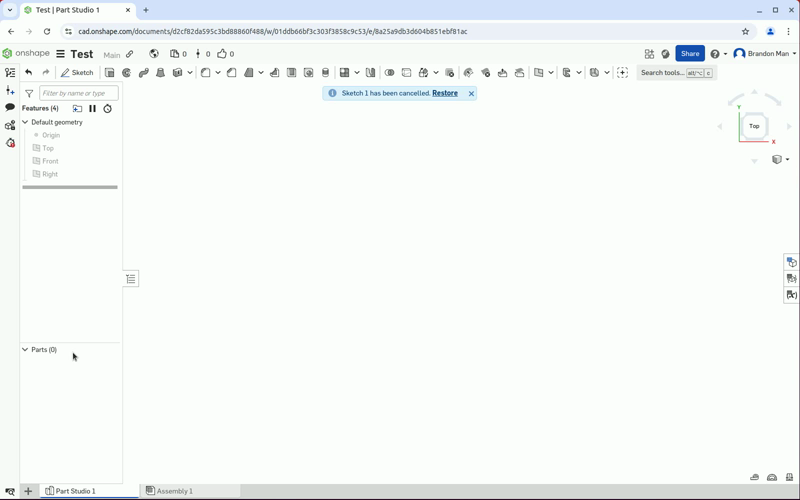
key(space)
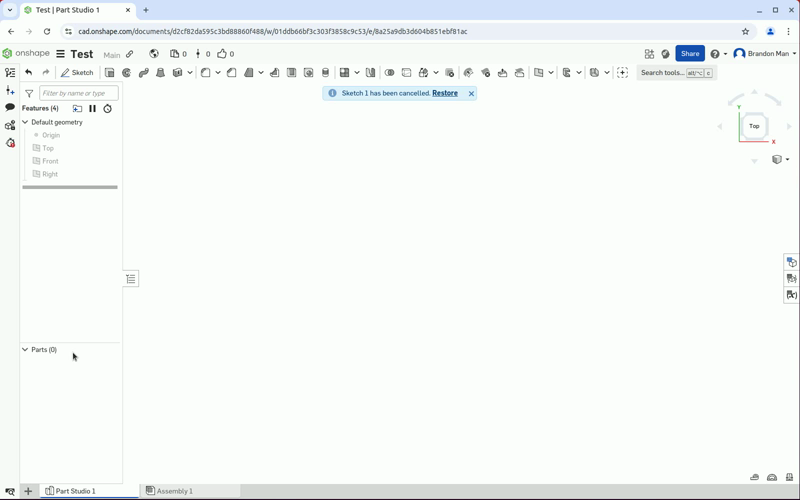
key_down(shift)
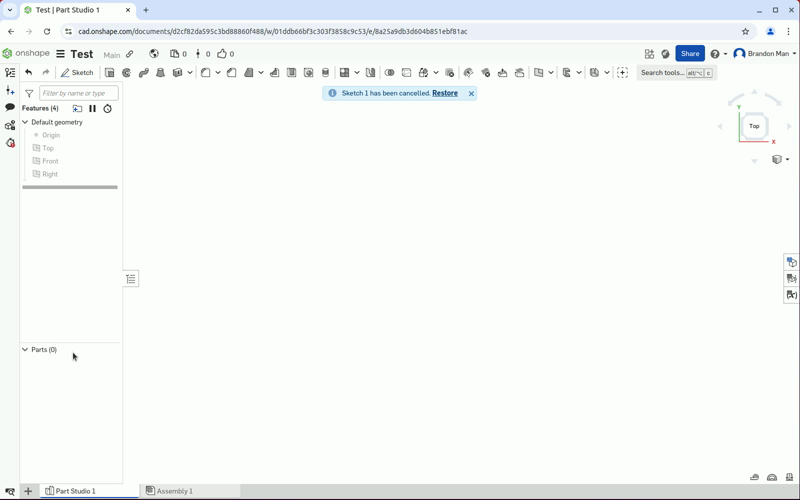
key(up)
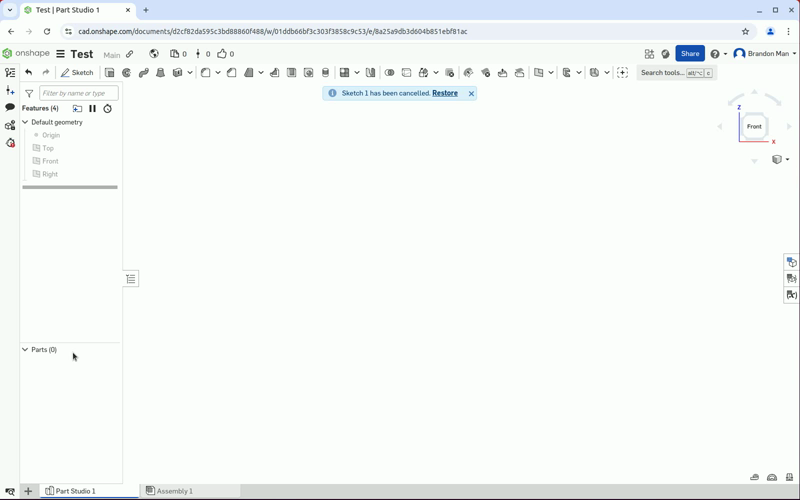
key_up(shift)
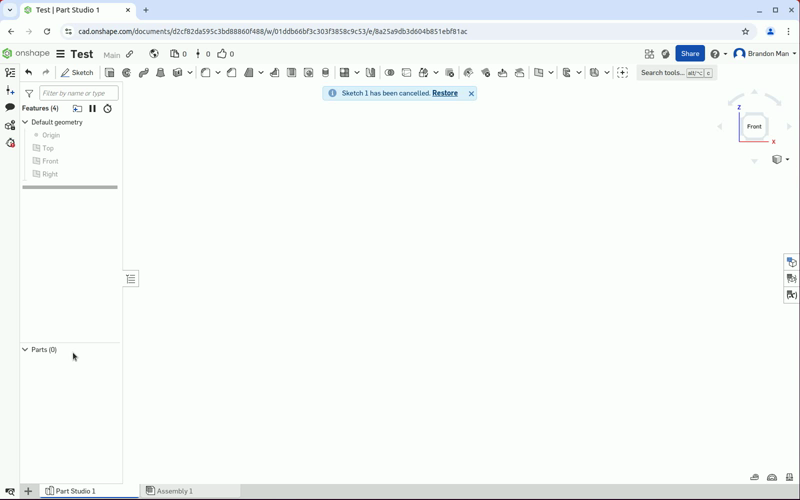
mouse_move(73, 352)
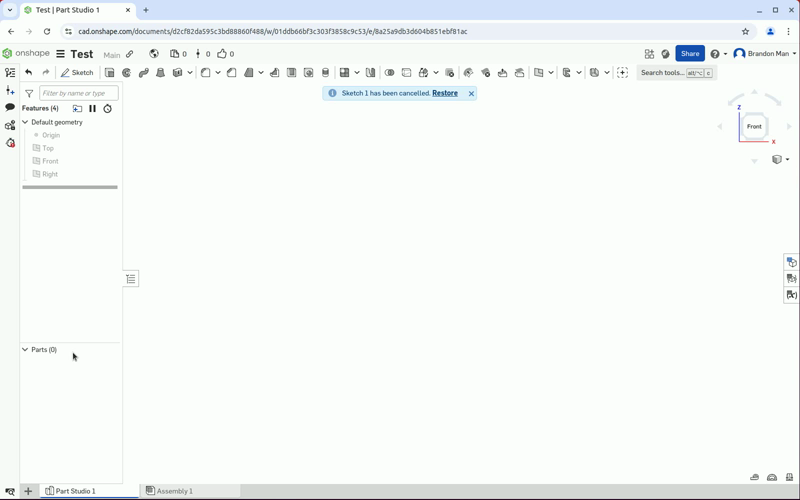
key(shift+y)
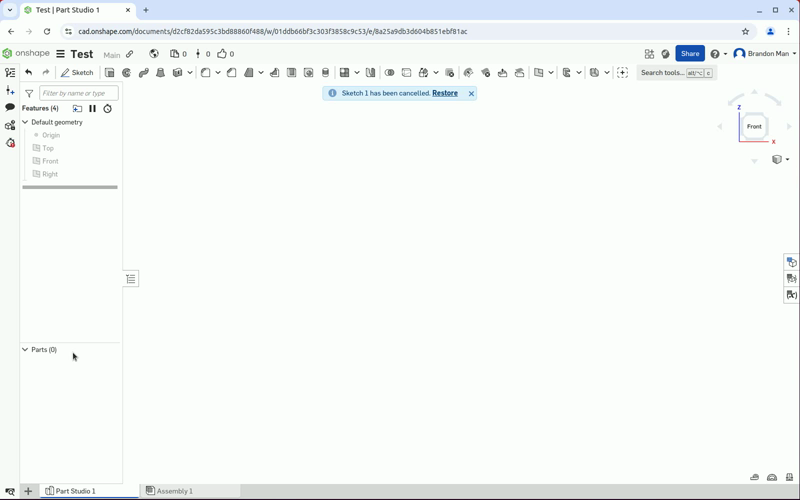
key(shift+s)
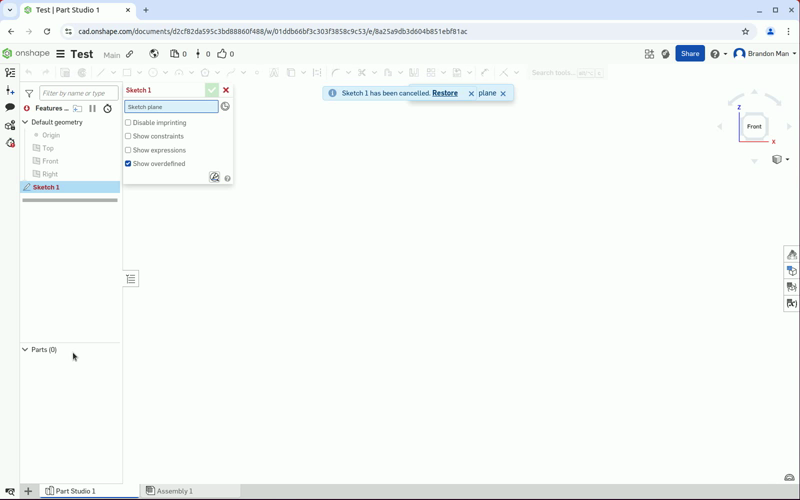
mouse_move(73, 163)
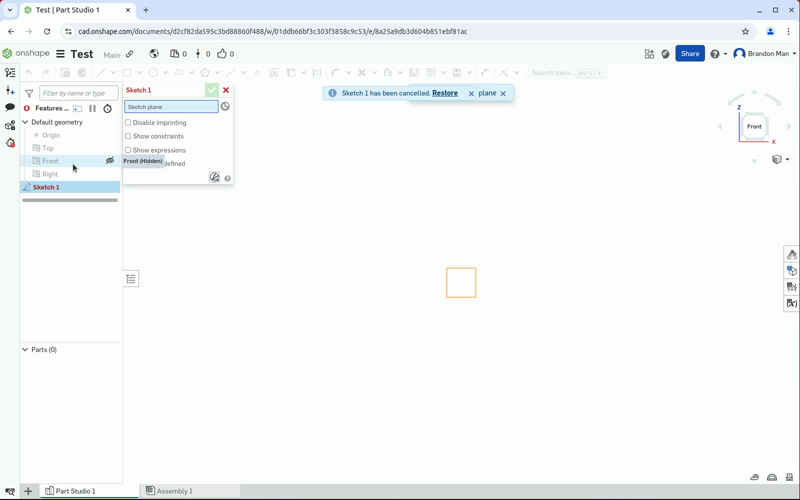
click(73, 163)
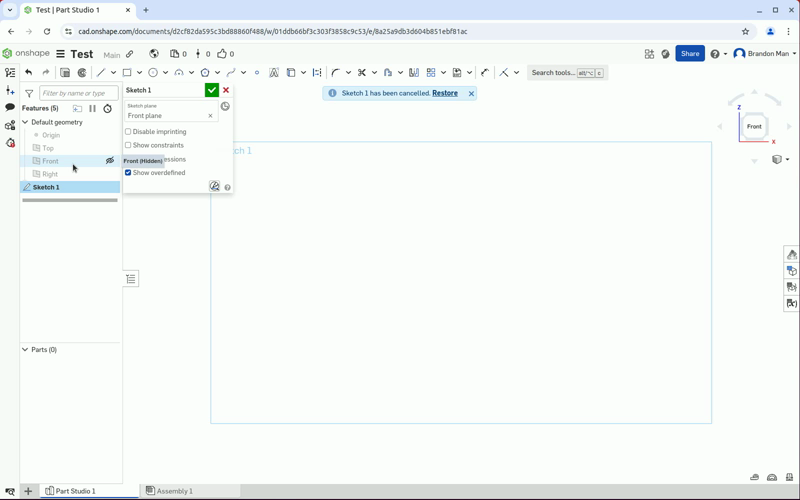
mouse_move(73, 352)
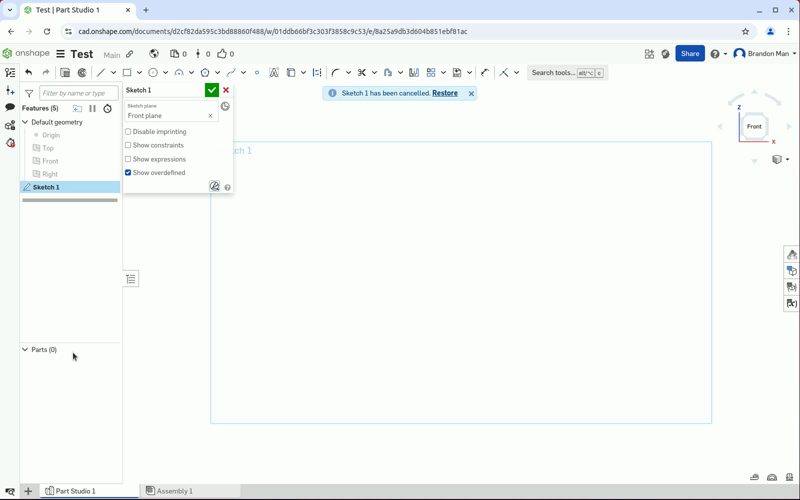
key(y)
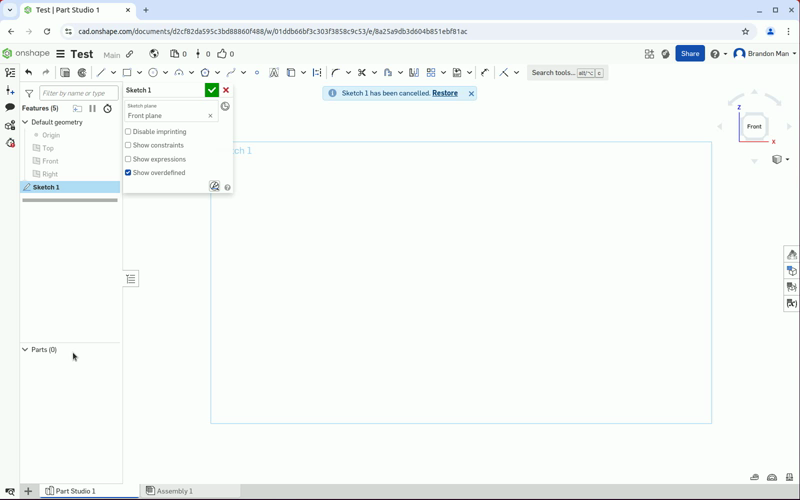
key(l)
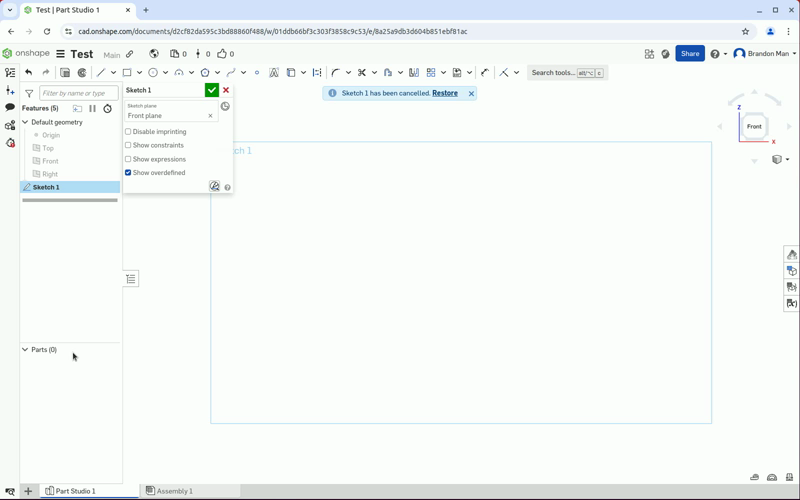
key_down(shift)
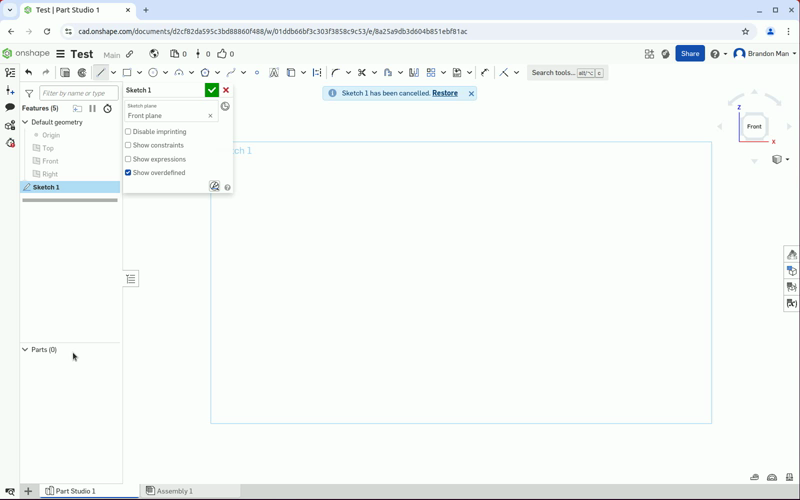
mouse_move(425, 322)
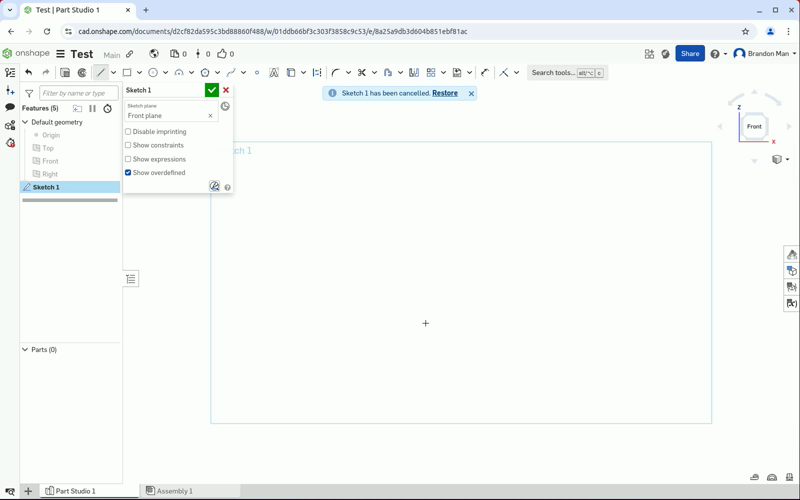
click(425, 322)
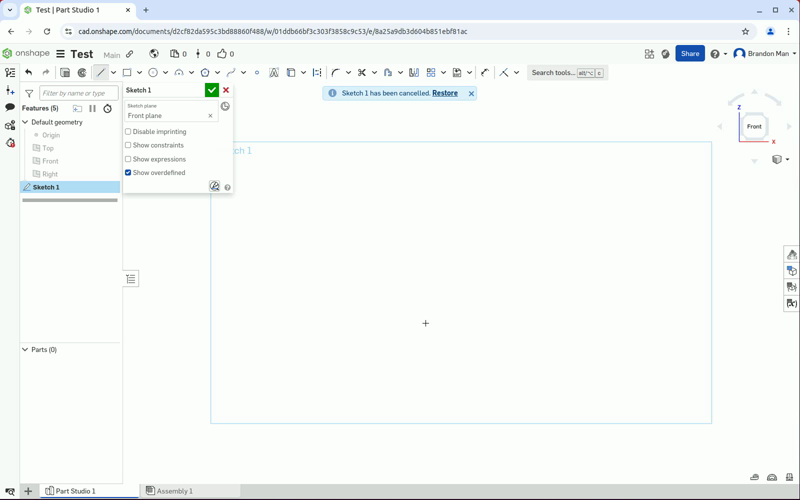
key_up(shift)
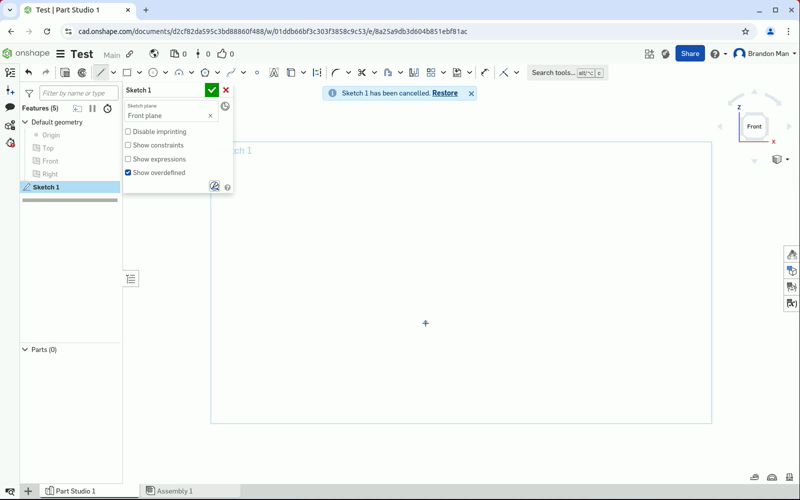
key_down(shift)
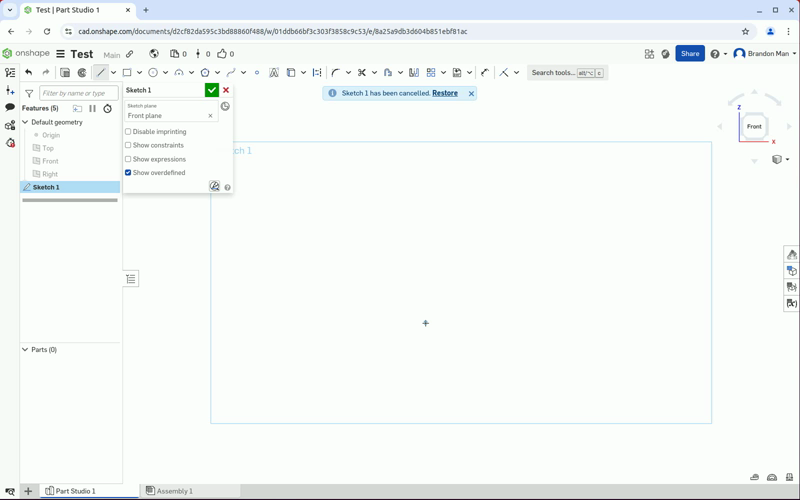
mouse_move(495, 322)
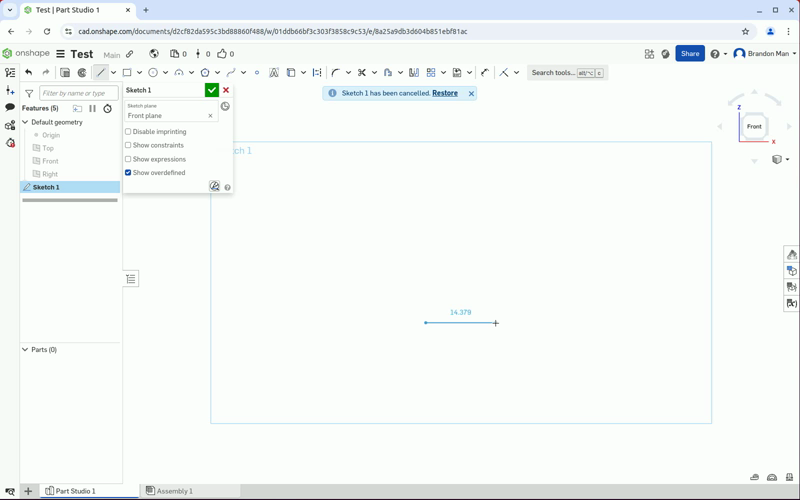
click(495, 322)
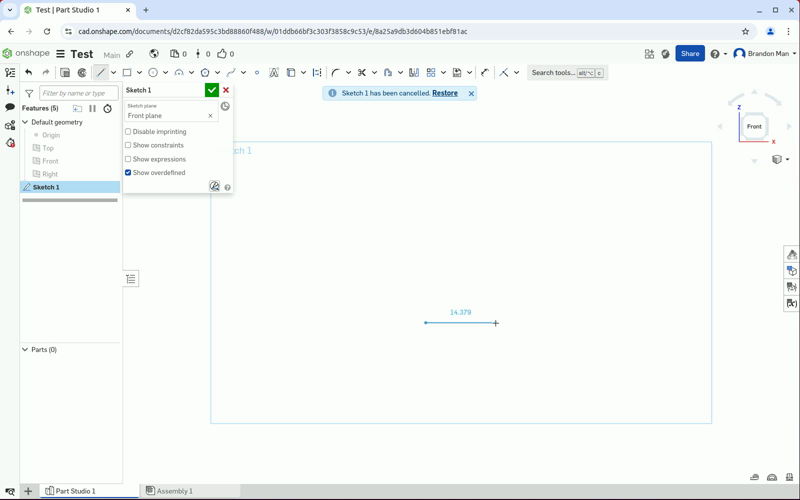
key_up(shift)
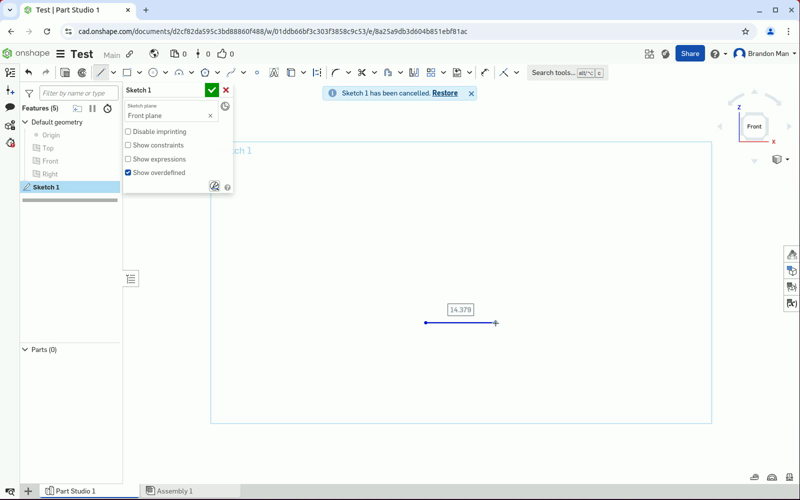
key_down(shift)
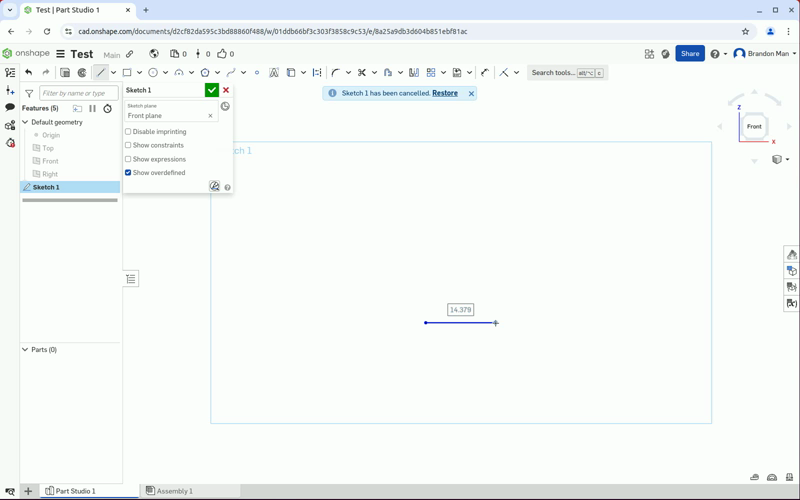
mouse_move(495, 241)
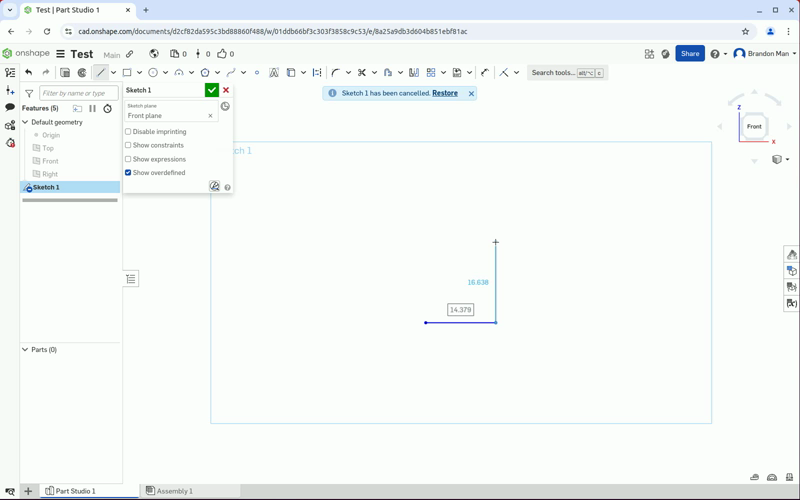
click(495, 241)
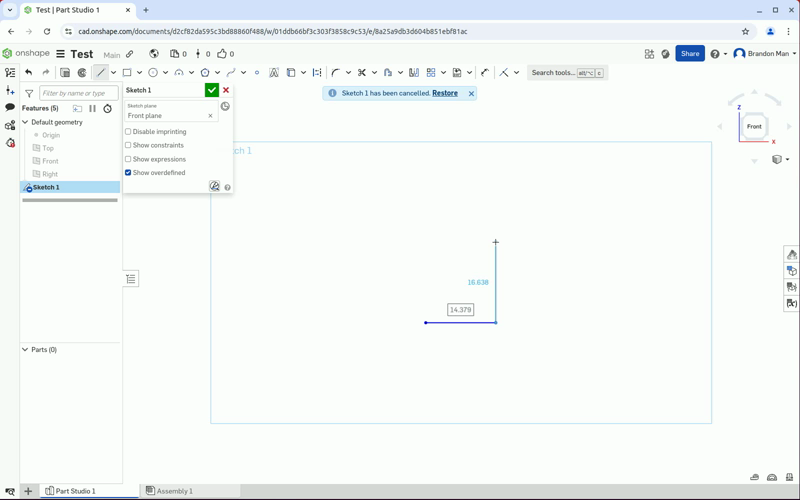
key_up(shift)
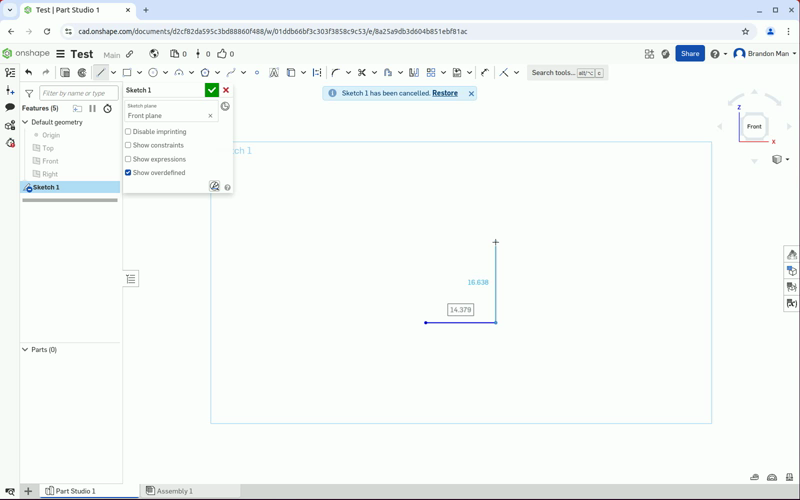
key_down(shift)
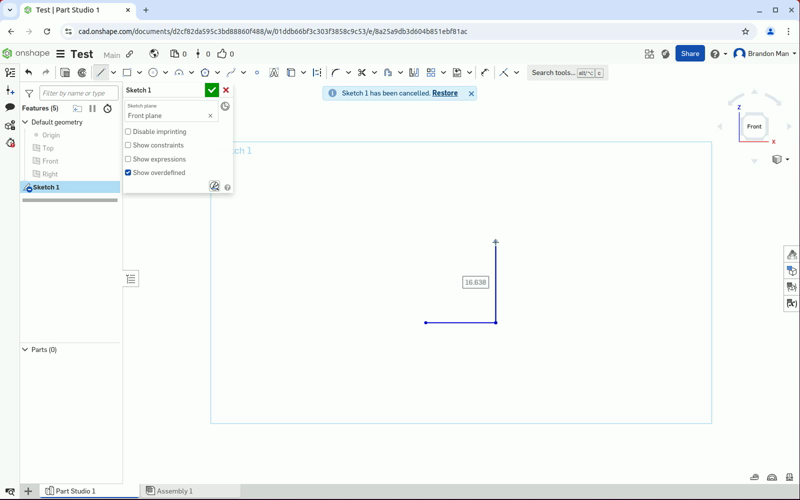
mouse_move(425, 241)
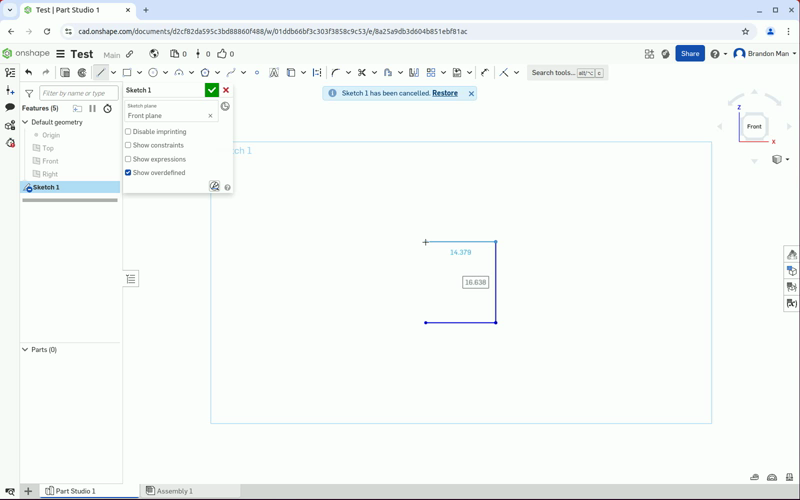
click(425, 241)
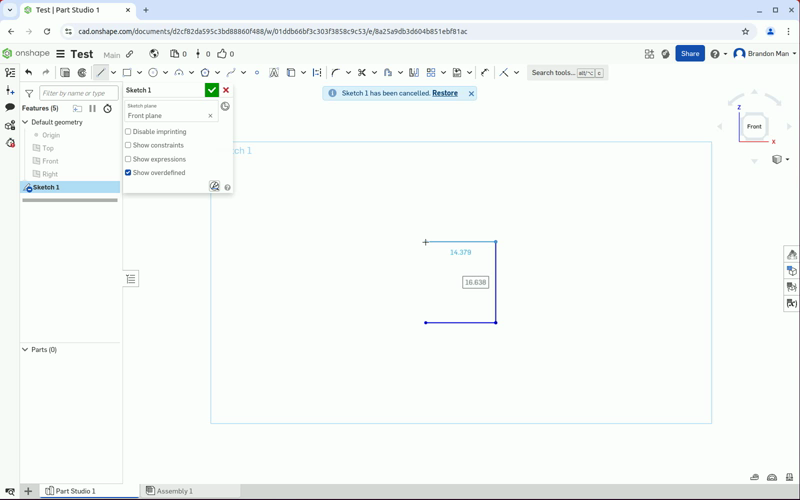
key_up(shift)
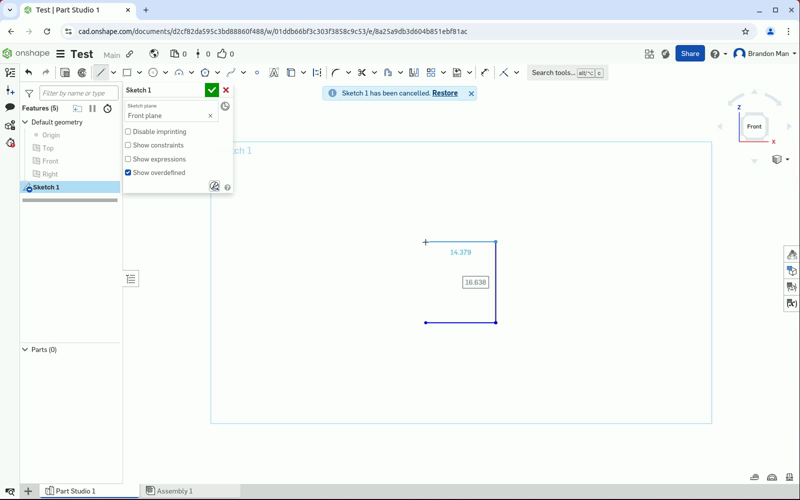
key_down(shift)
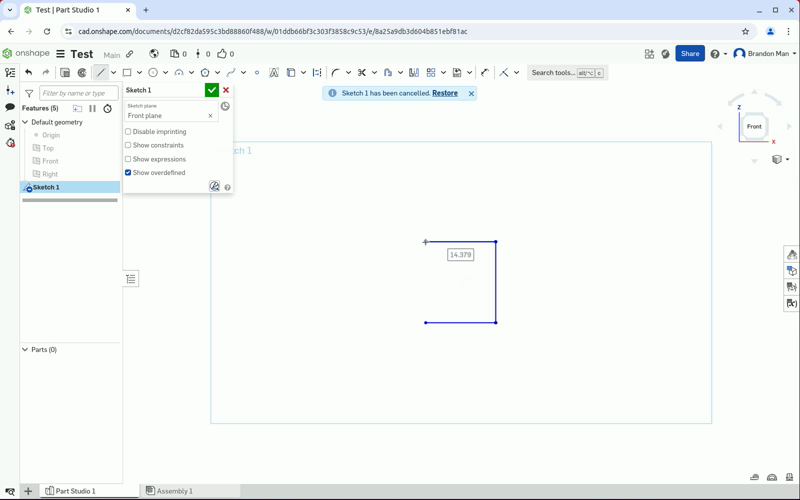
mouse_move(425, 322)
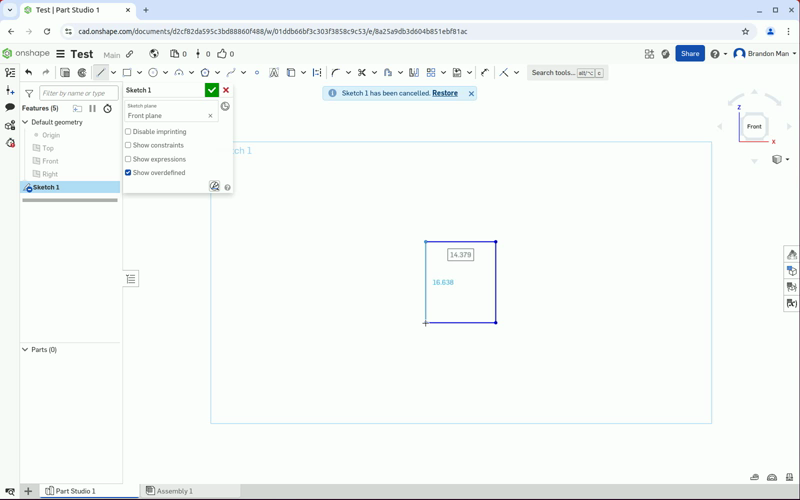
key_up(shift)
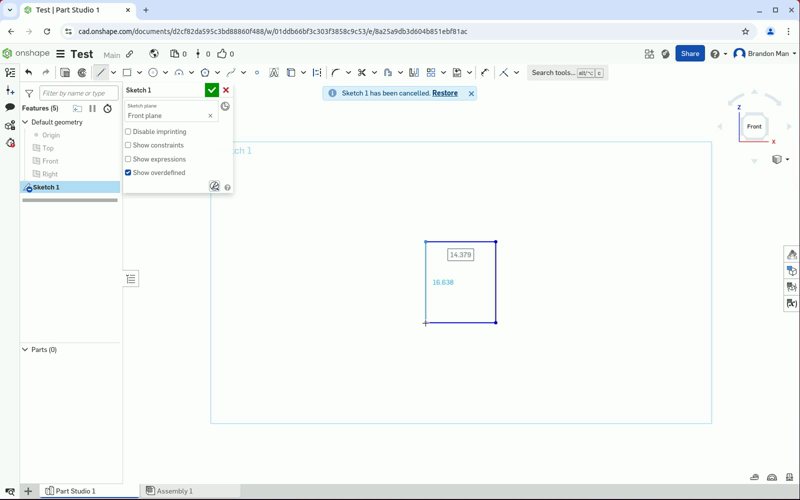
click(425, 322)
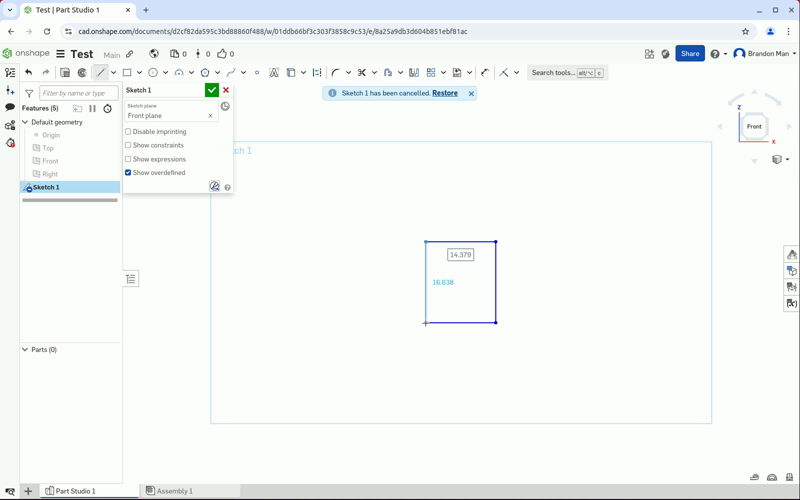
key(esc)
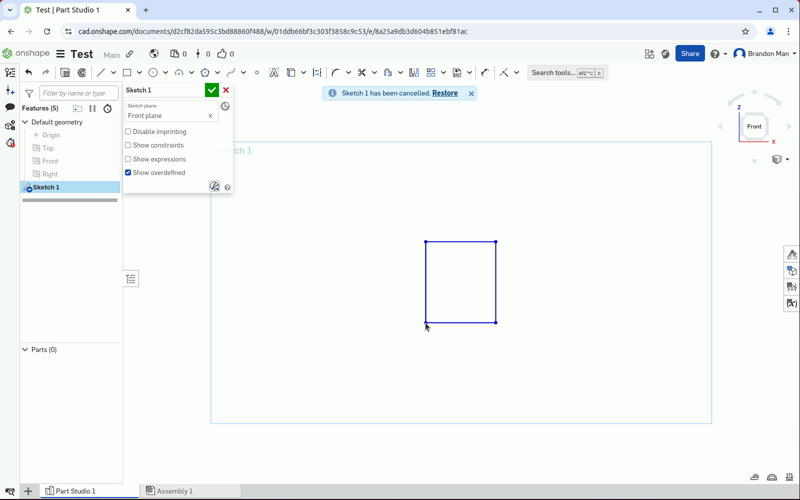
mouse_move(463, 301)
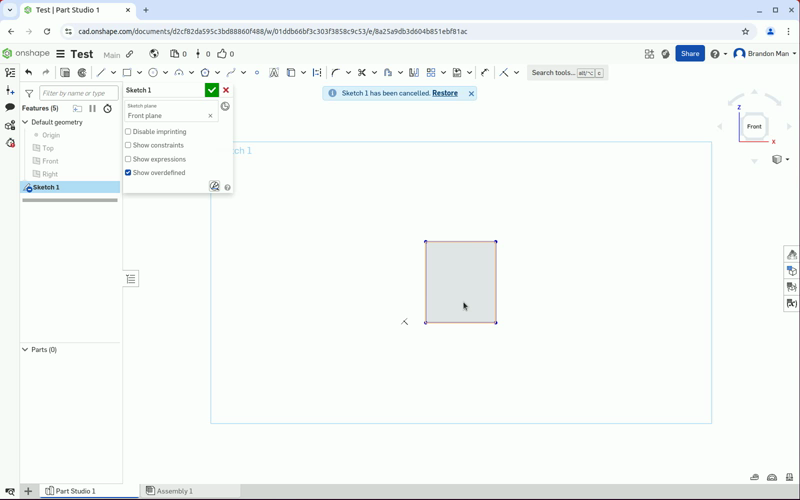
click(463, 301)
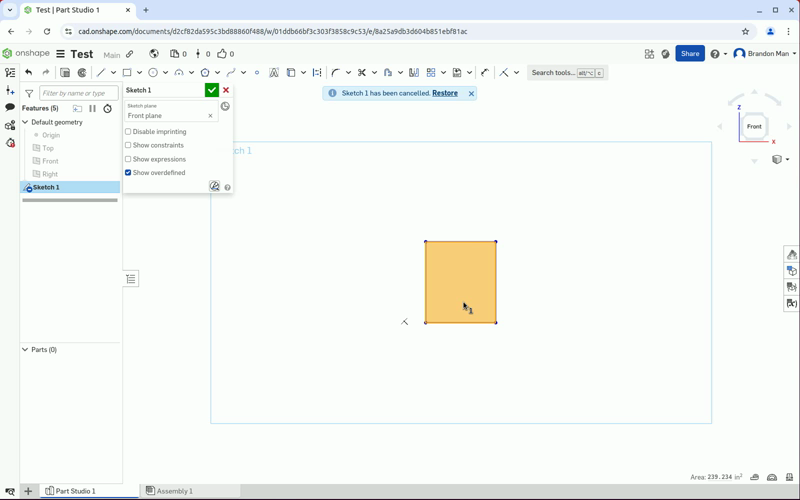
mouse_move(73, 352)
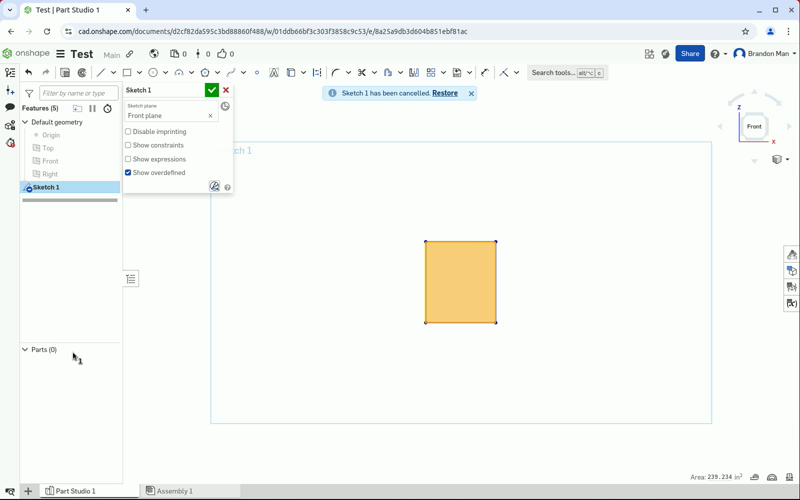
key(shift+y)
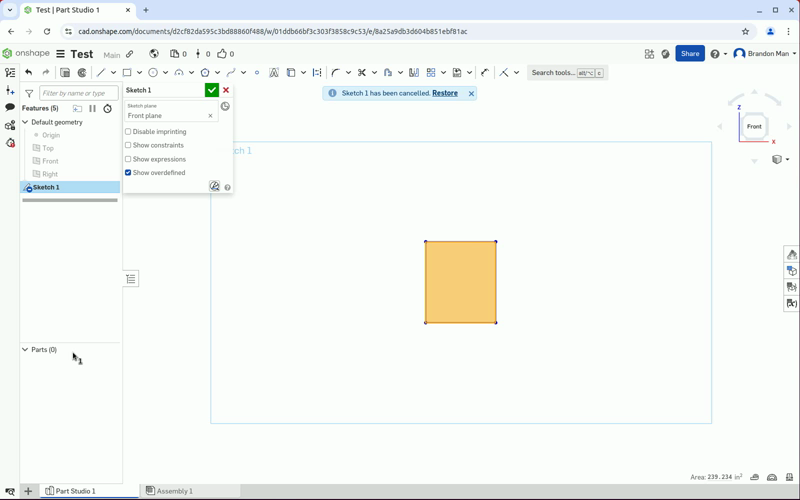
key(shift+e)
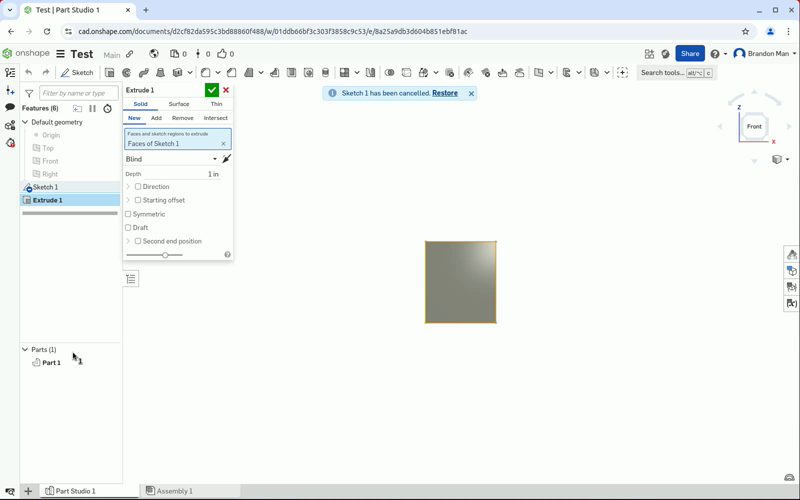
mouse_move(143, 106)
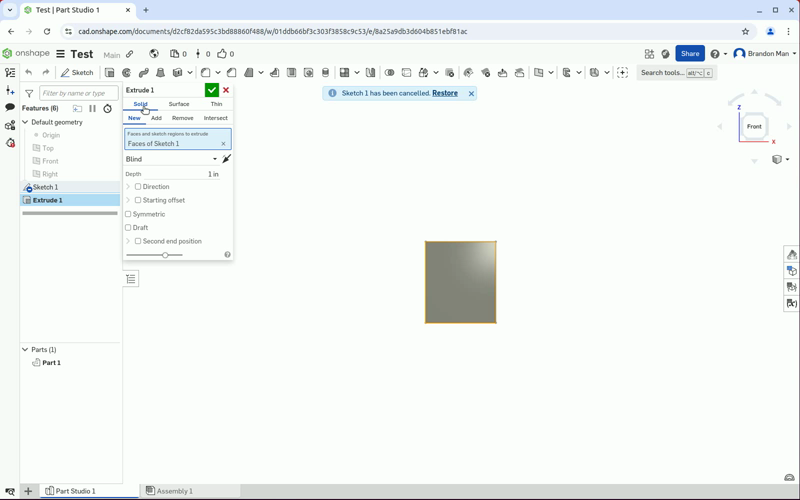
click(143, 106)
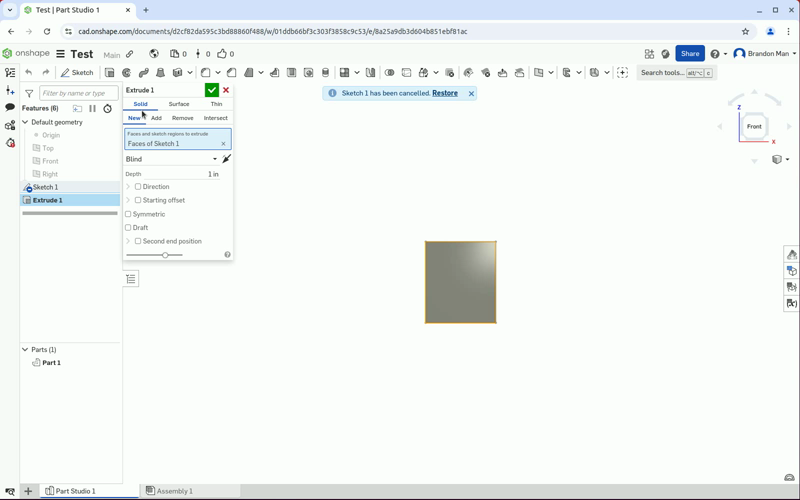
mouse_move(137, 120)
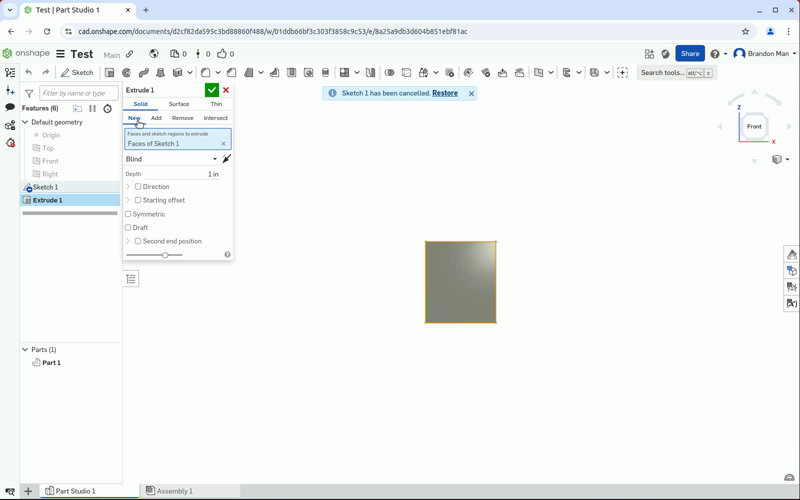
click(137, 120)
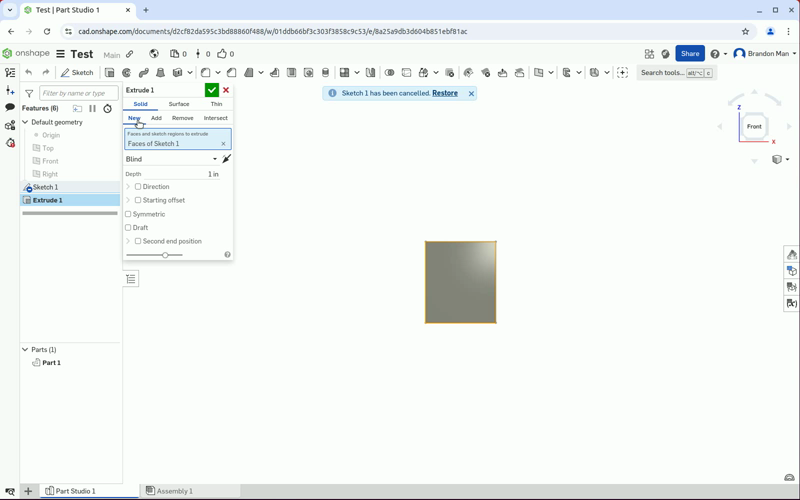
key(tab, 4)
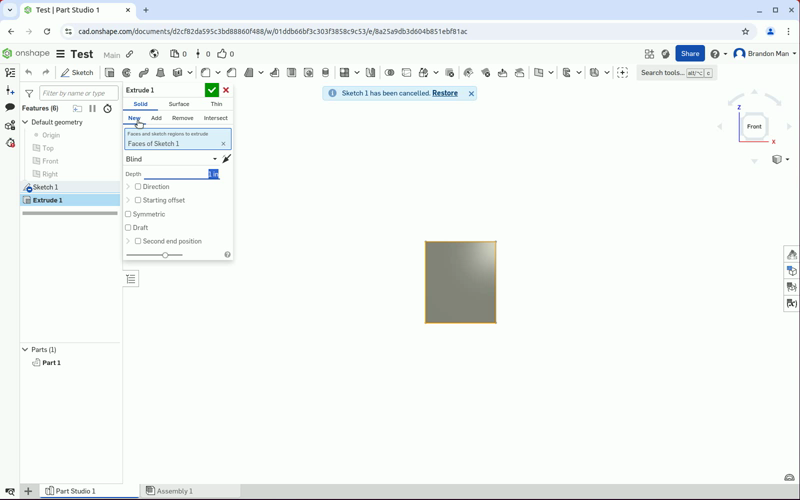
text(12.036)
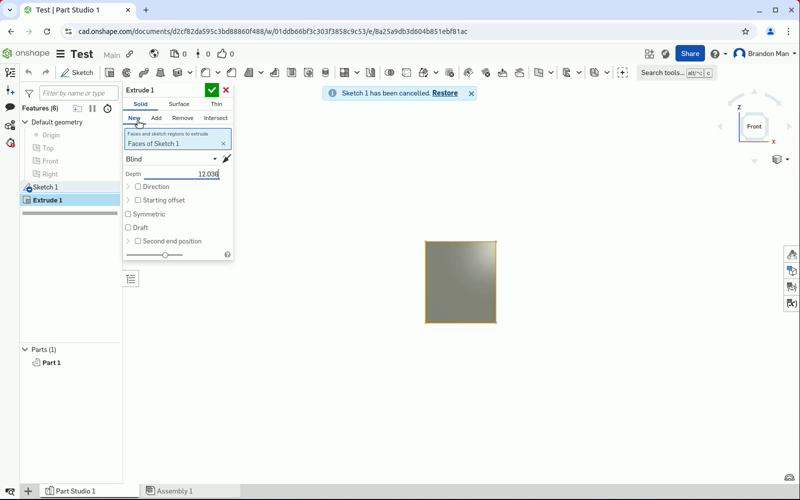
key(enter)
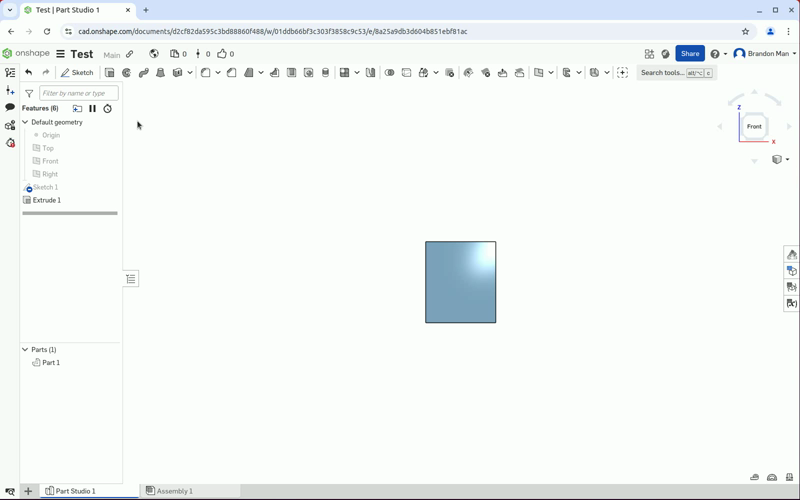
key(shift+h)
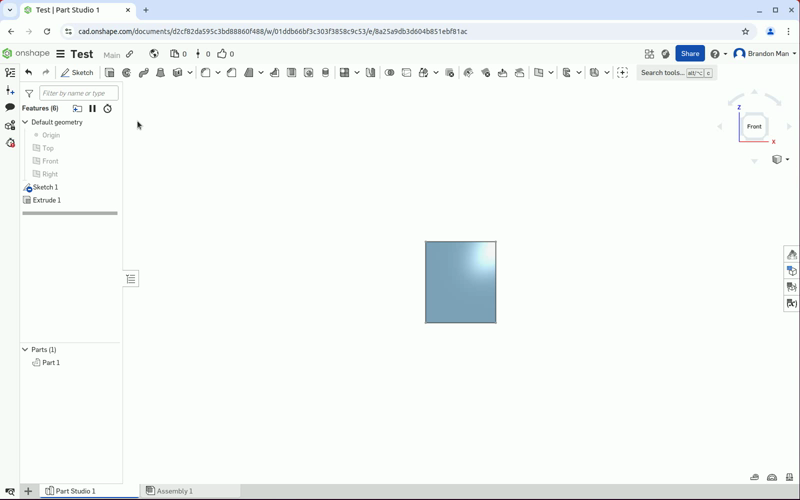
key(shift+h)
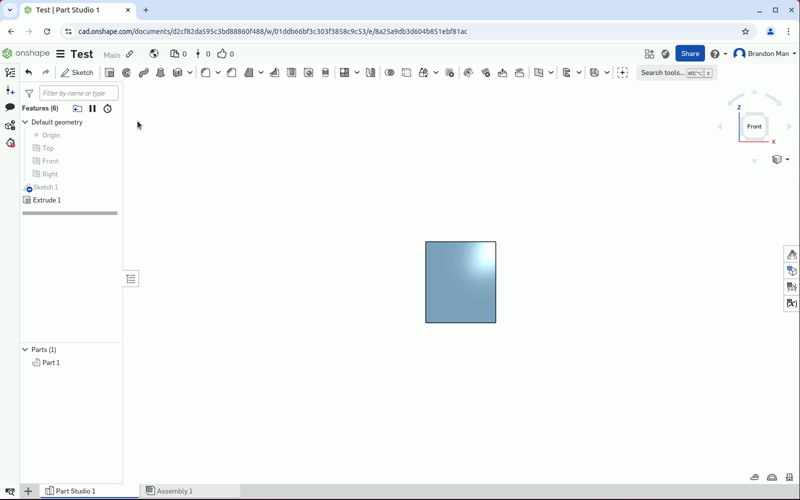
mouse_move(73, 189)
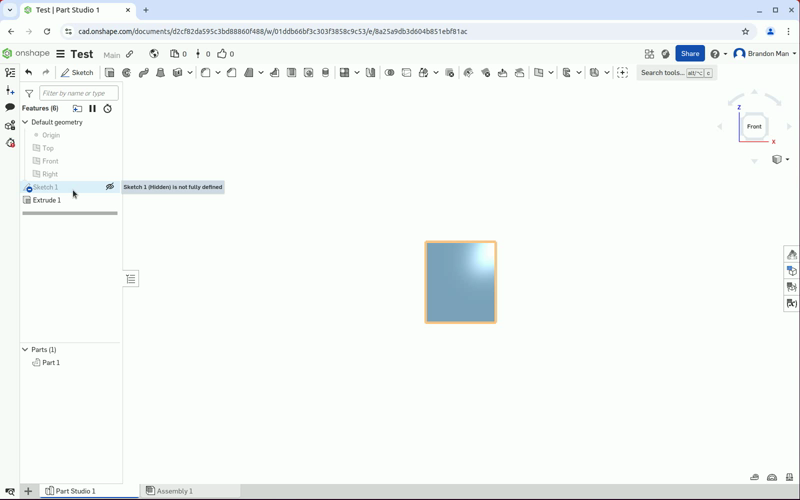
click(73, 189)
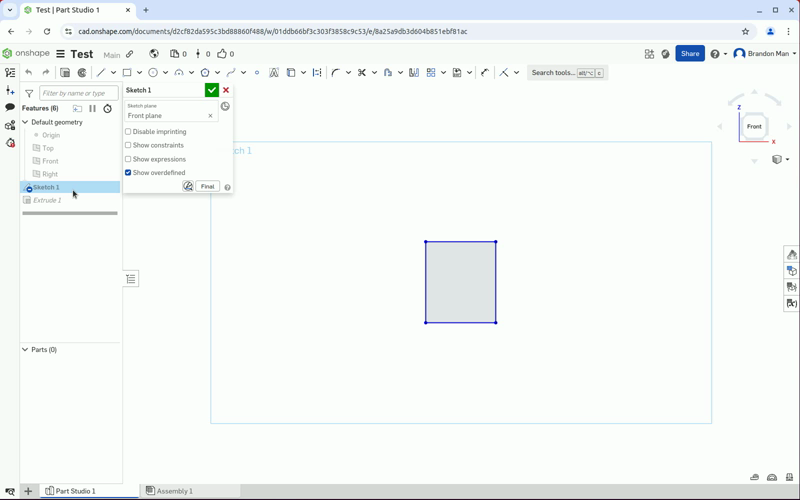
mouse_move(229, 92)
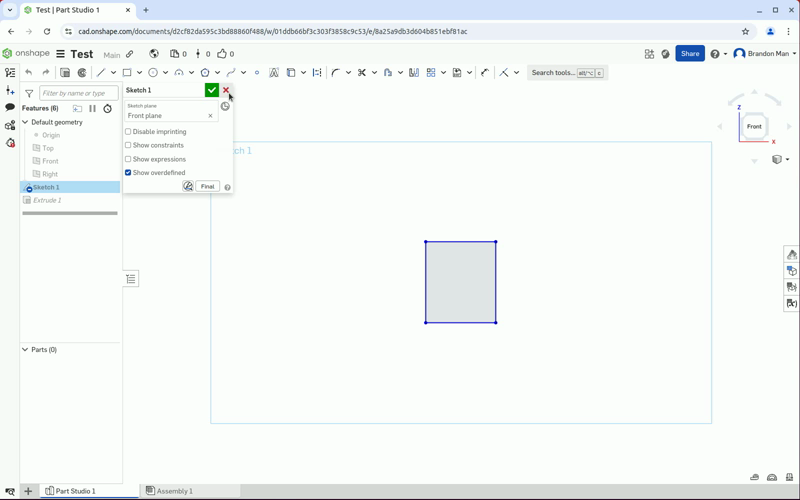
click(229, 92)
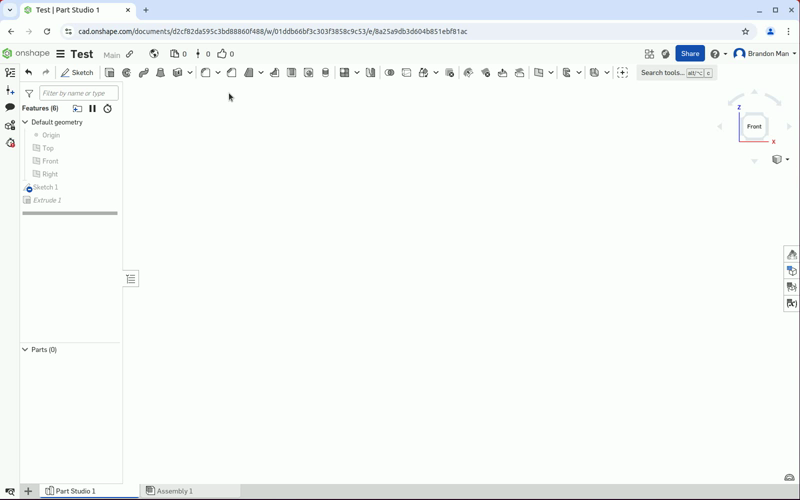
mouse_move(541, 75)
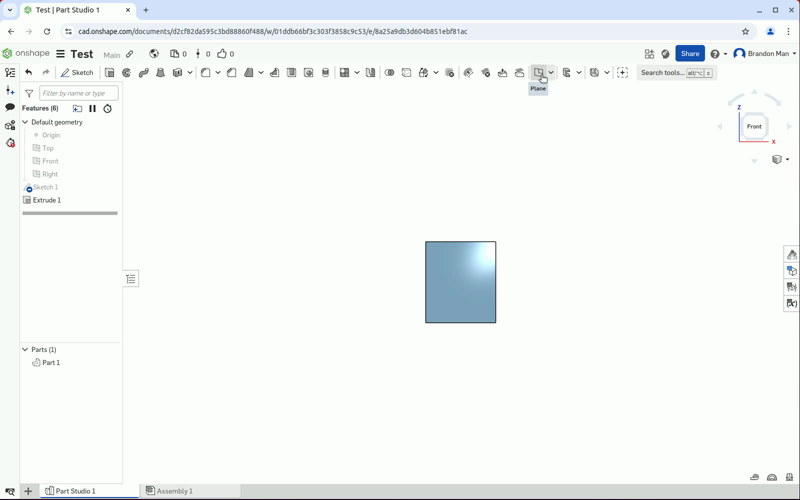
click(541, 75)
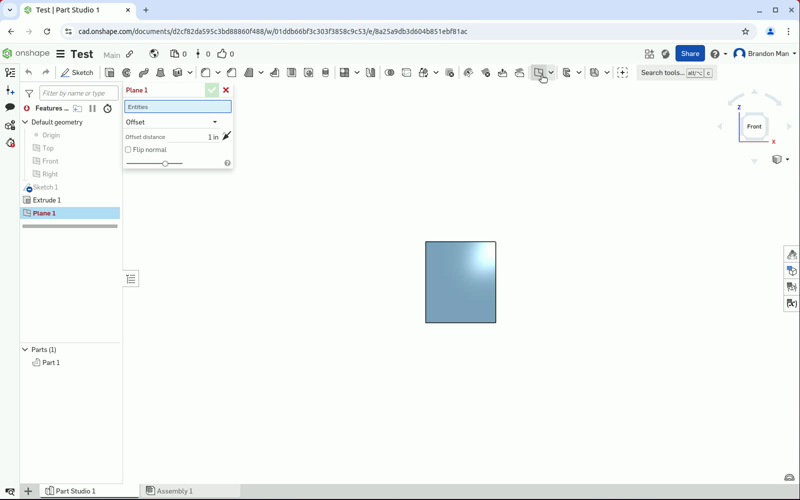
mouse_move(73, 163)
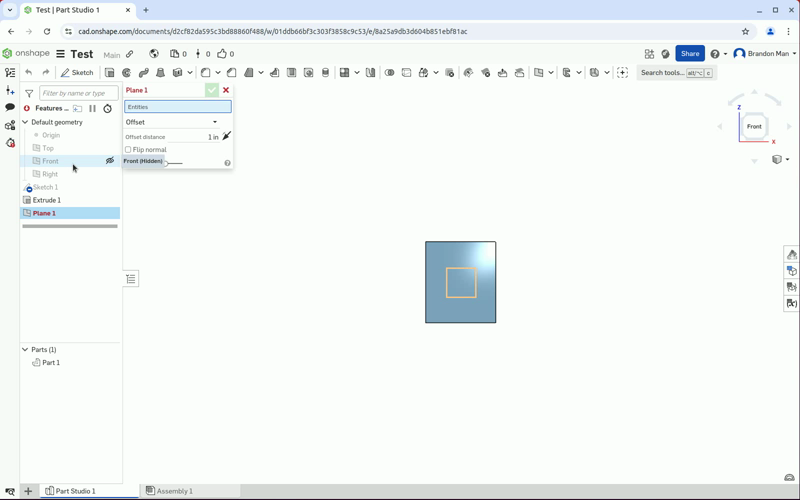
click(73, 163)
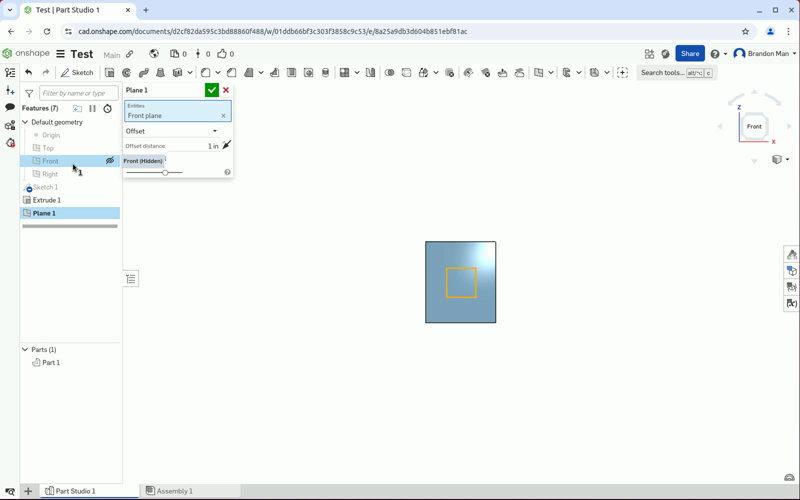
key(tab, 2)
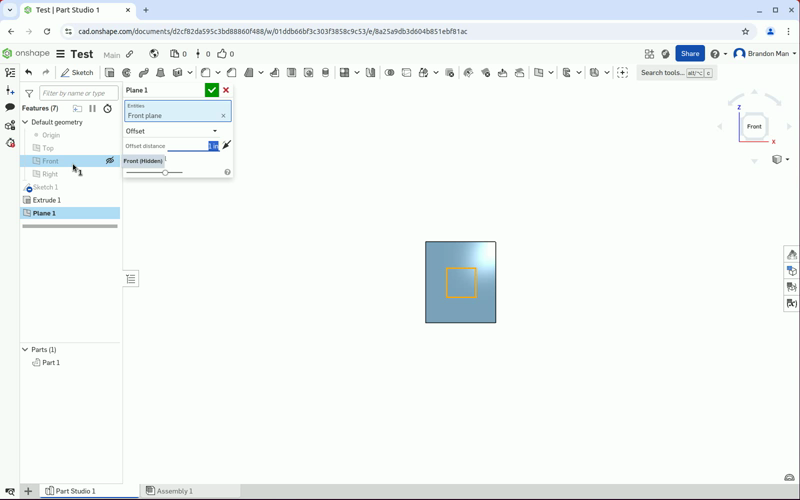
text(12.047)
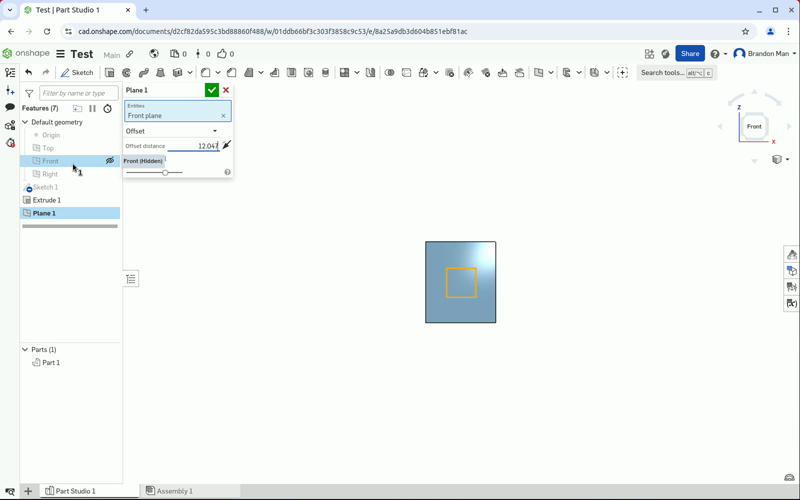
key(enter, 2)
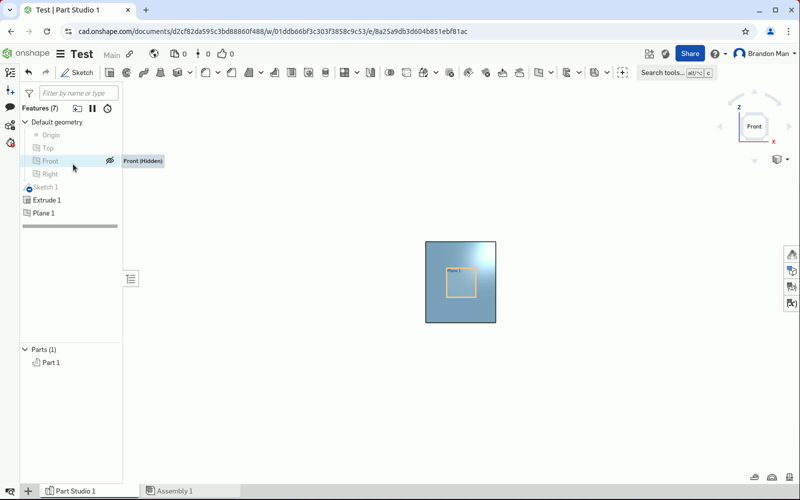
key(shift+s)
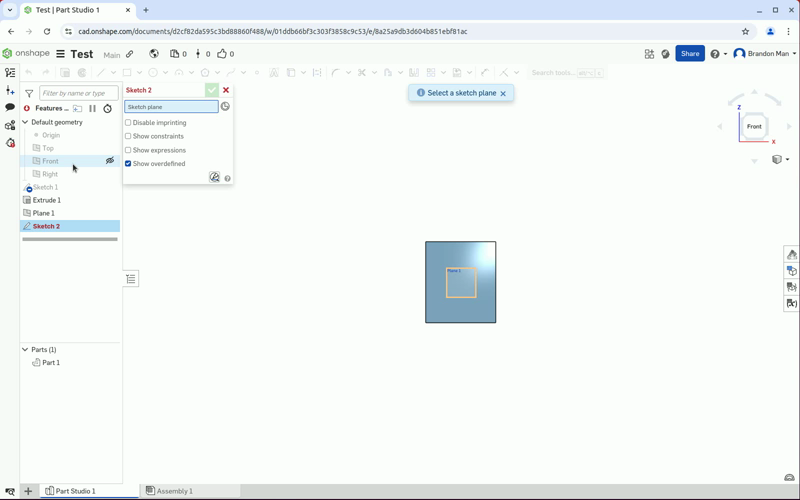
mouse_move(73, 215)
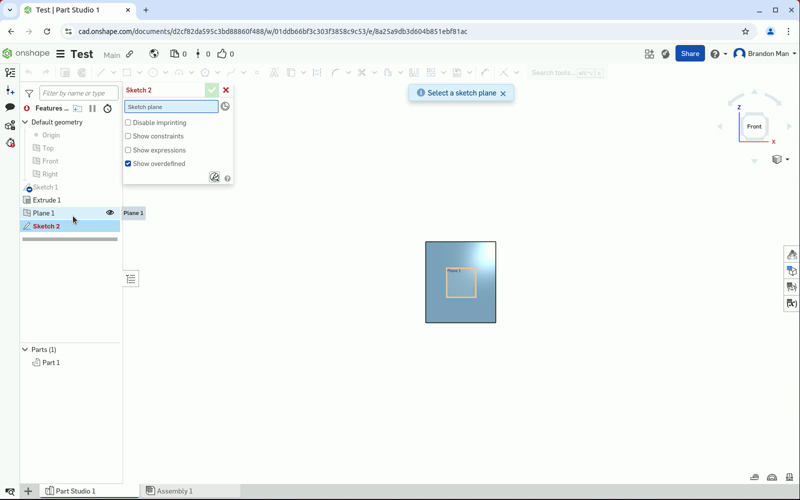
click(73, 215)
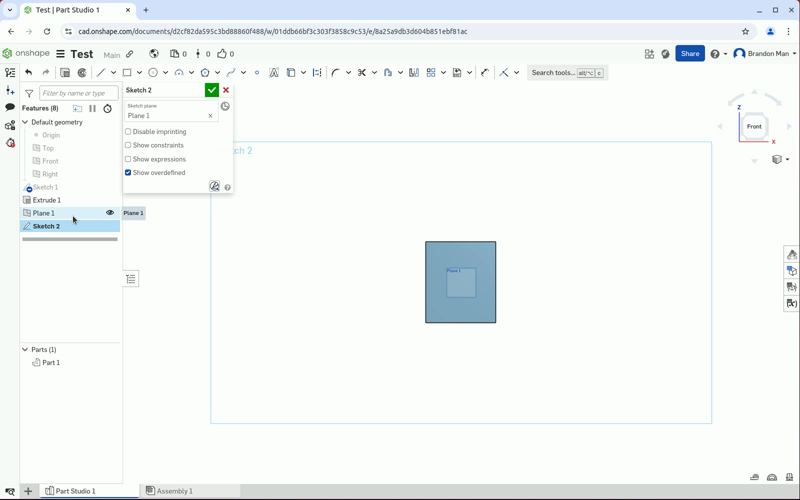
mouse_move(73, 352)
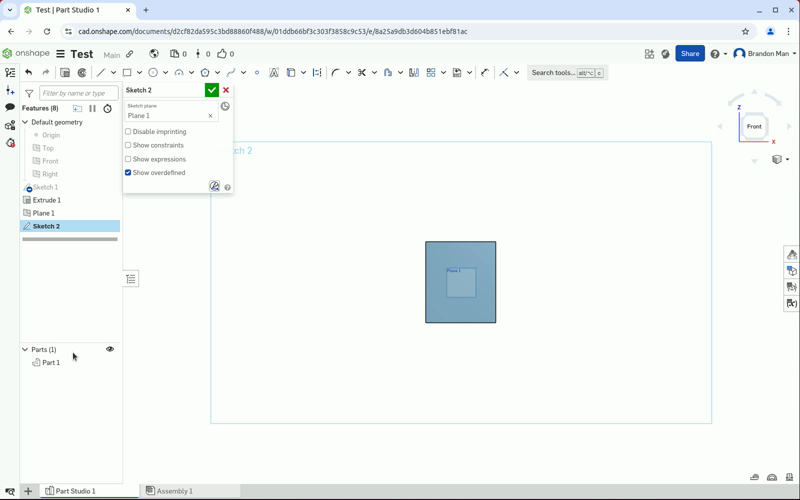
key(y)
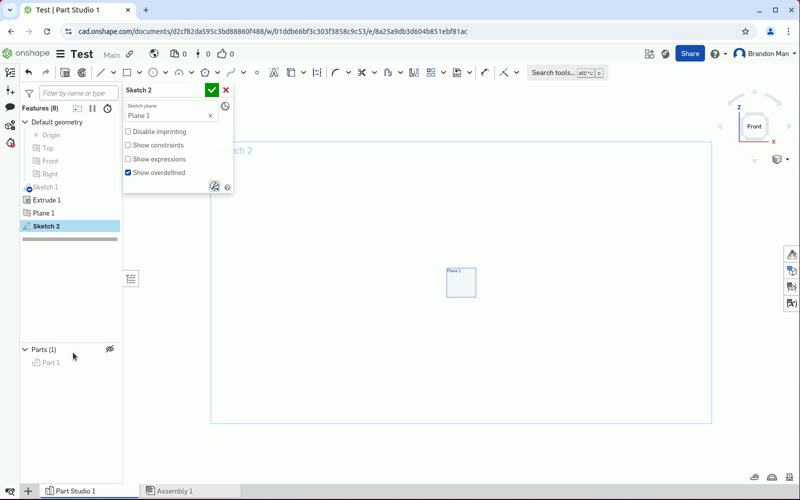
key(c)
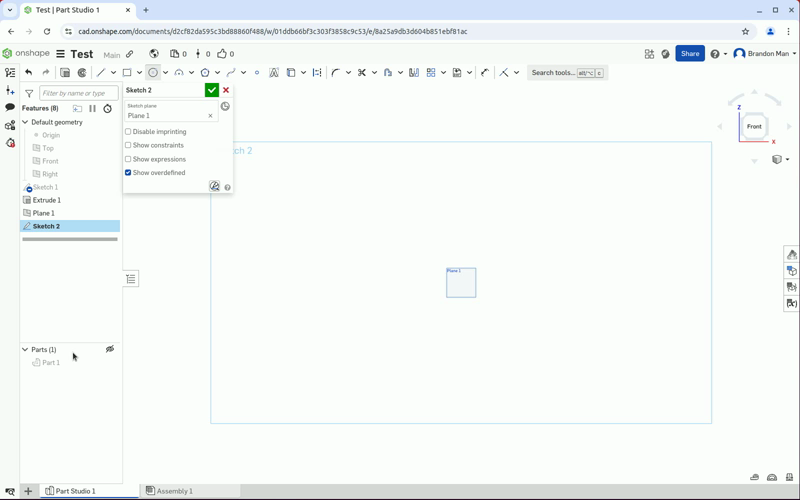
key_down(shift)
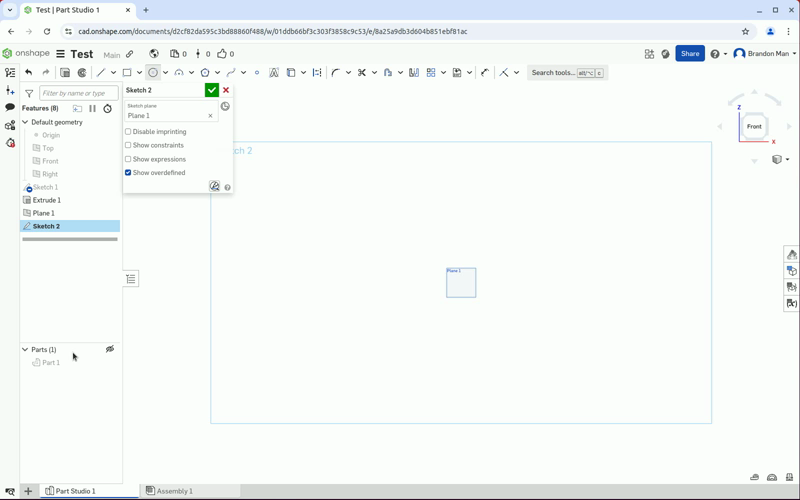
mouse_move(461, 282)
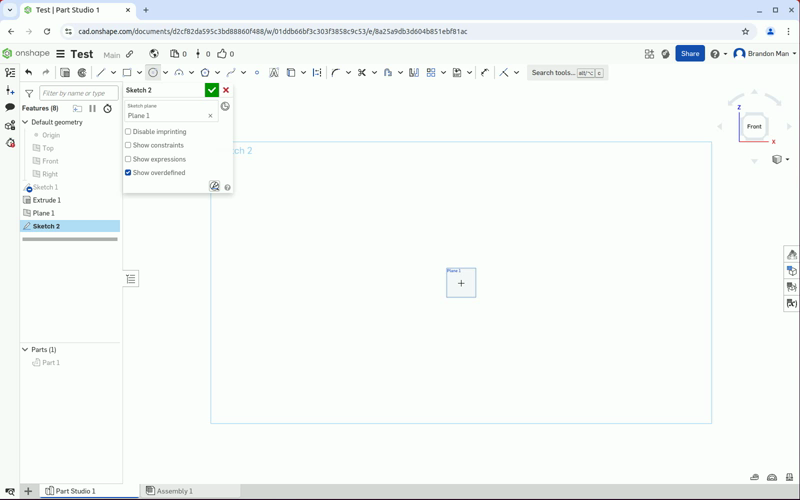
click(461, 282)
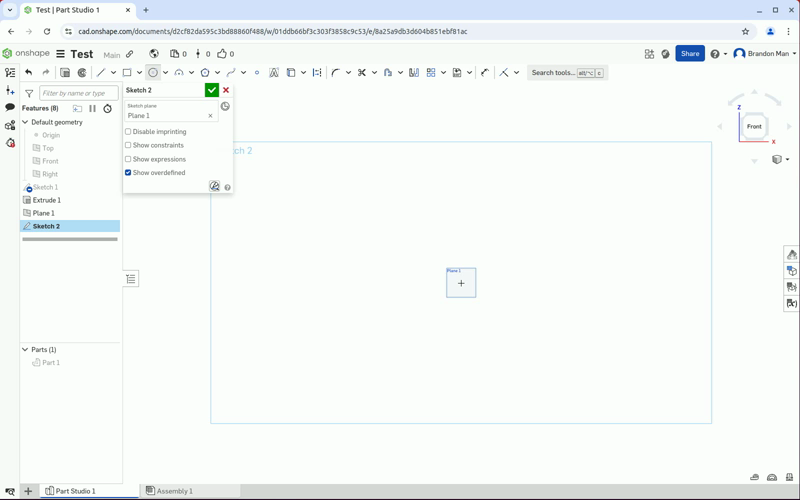
key_up(shift)
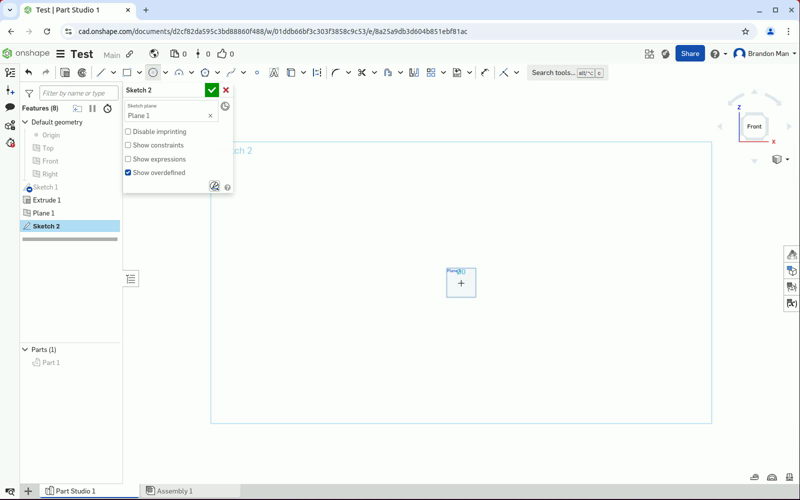
mouse_move(484, 282)
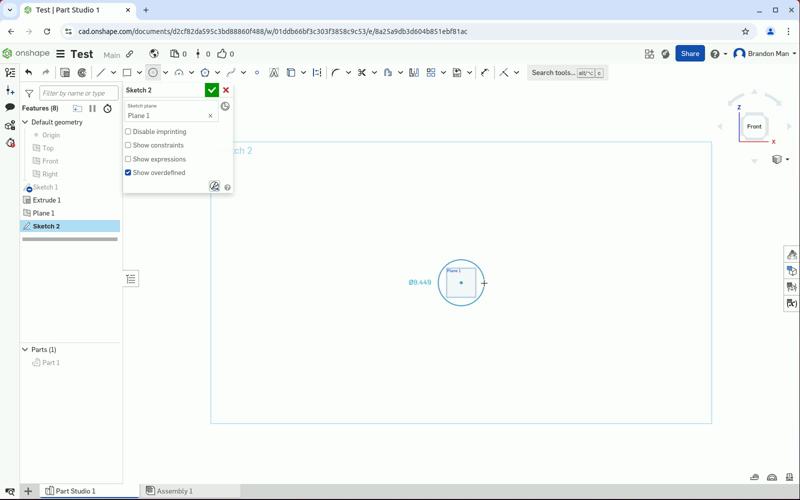
click(484, 282)
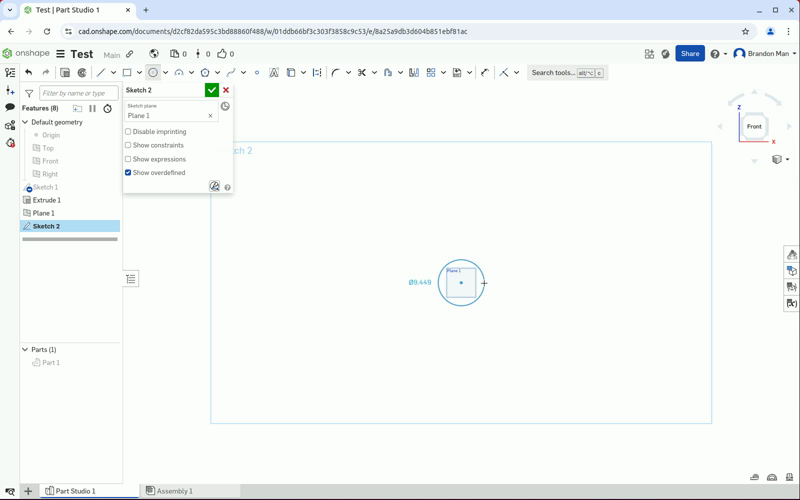
key(esc)
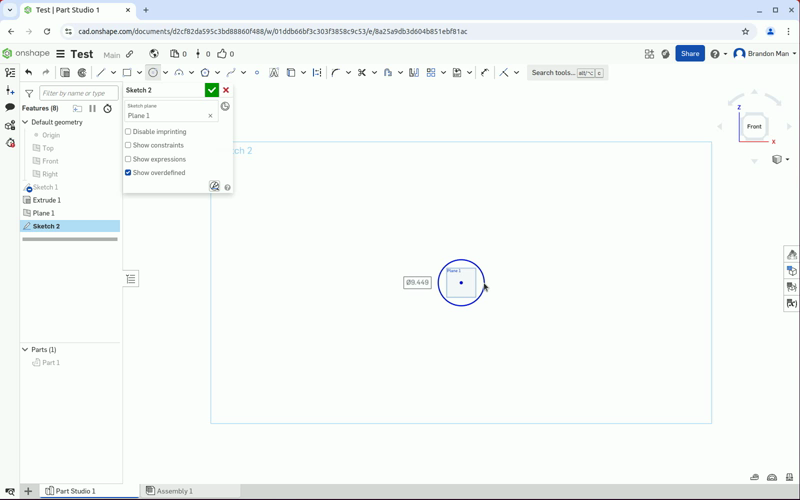
mouse_move(482, 285)
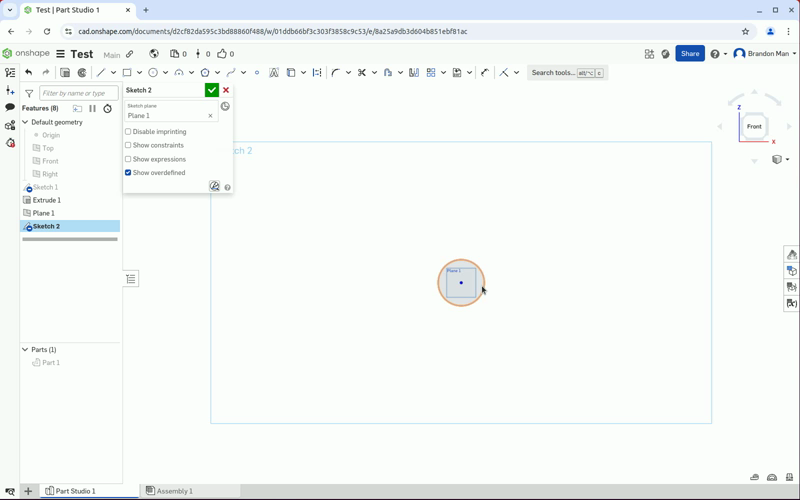
scroll(6)
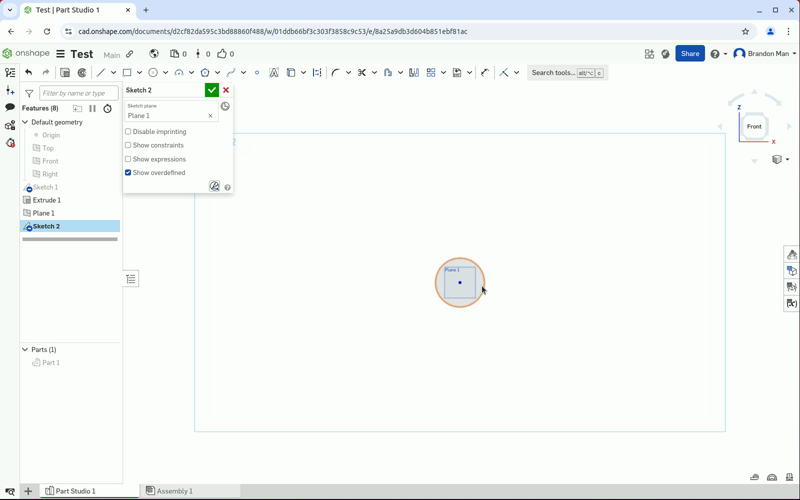
scroll(6)
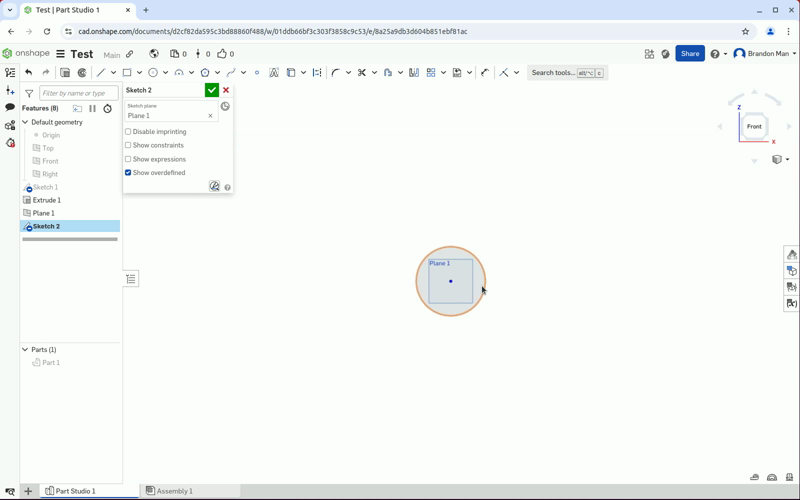
scroll(6)
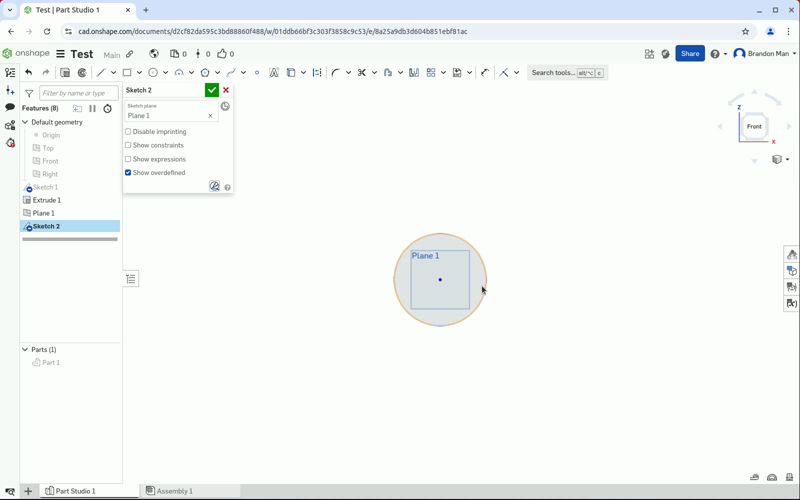
scroll(6)
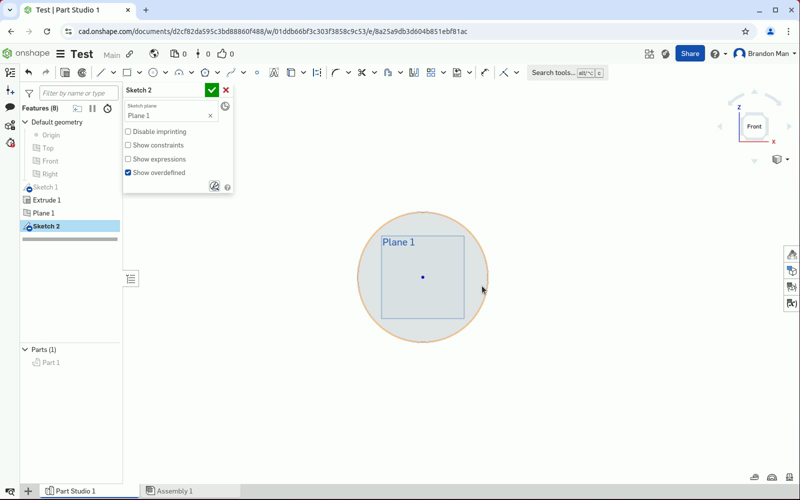
scroll(6)
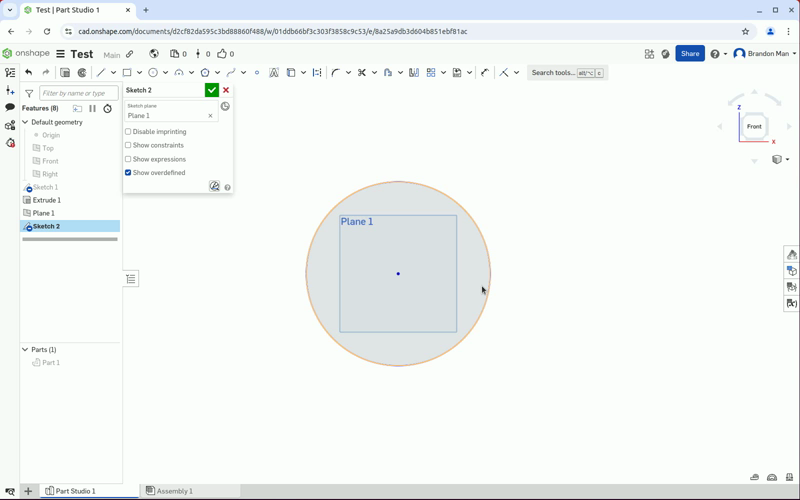
scroll(6)
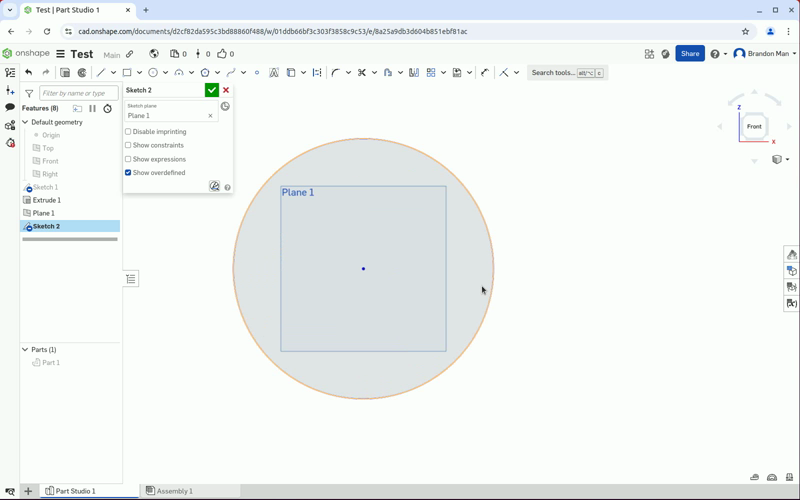
scroll(6)
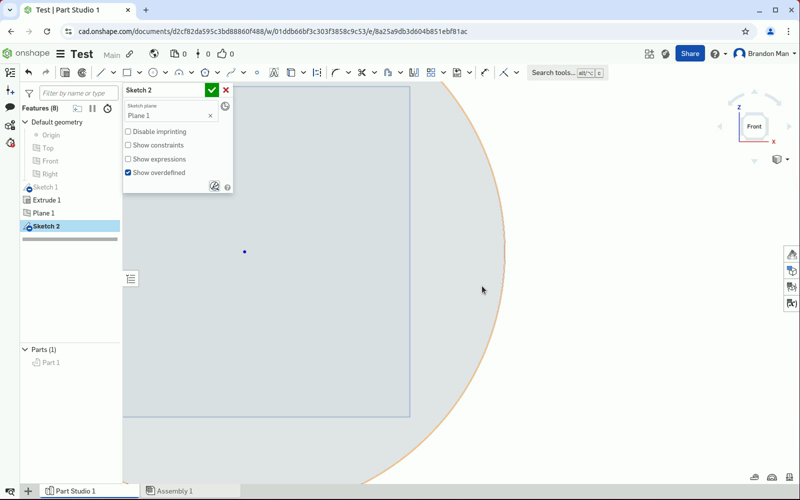
click(482, 285)
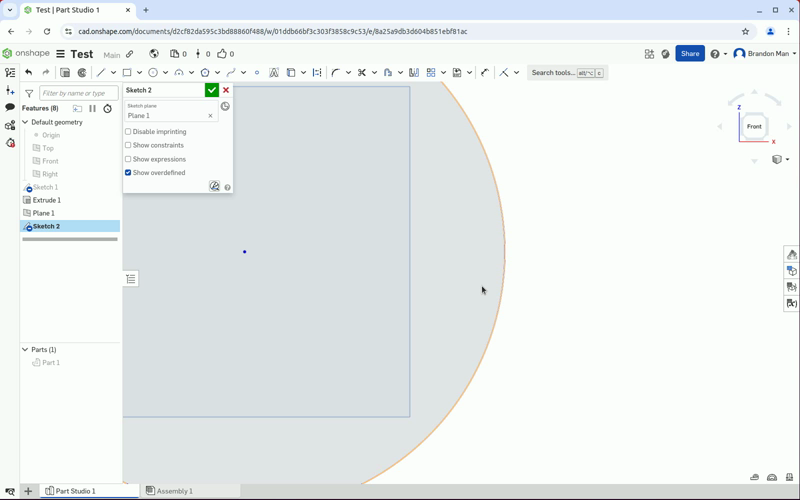
scroll(-6)
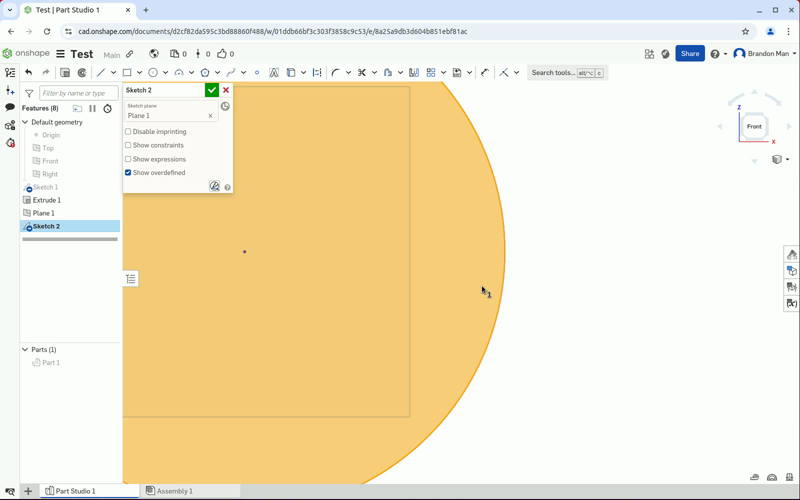
scroll(-6)
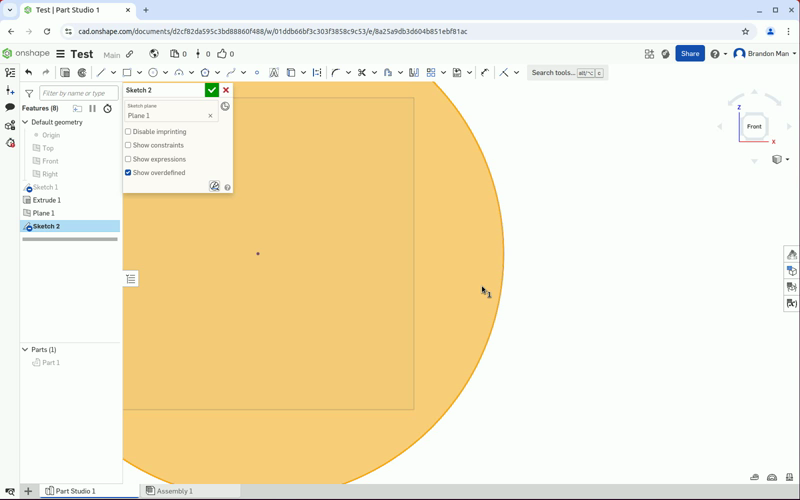
scroll(-6)
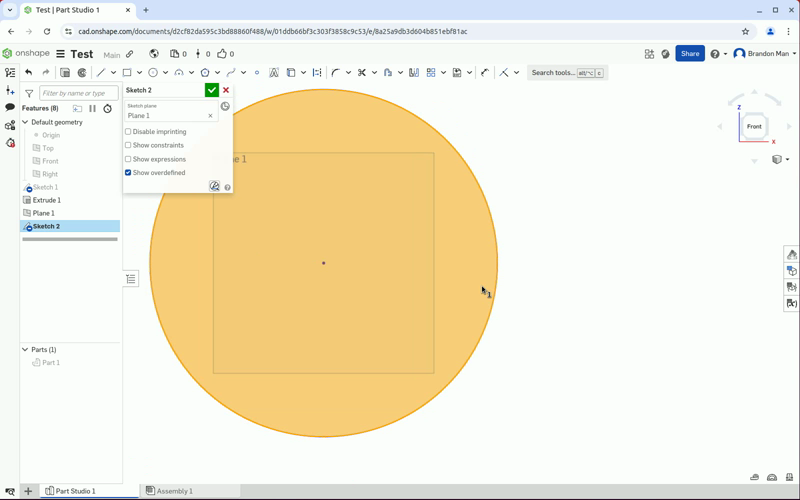
scroll(-6)
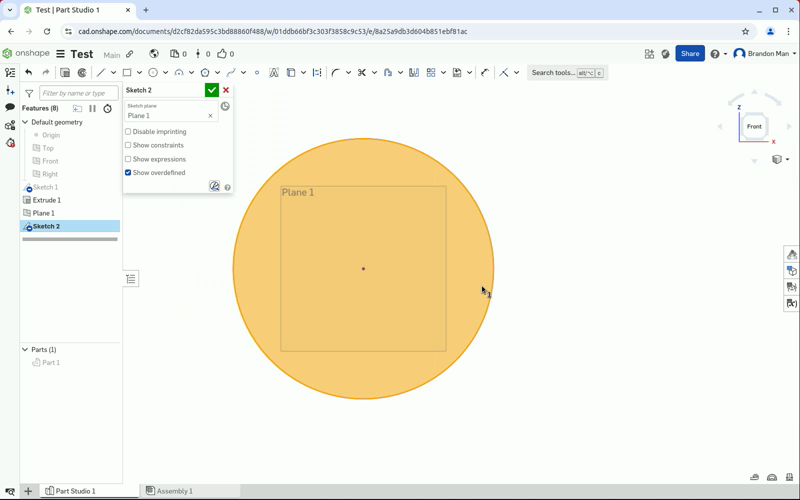
scroll(-6)
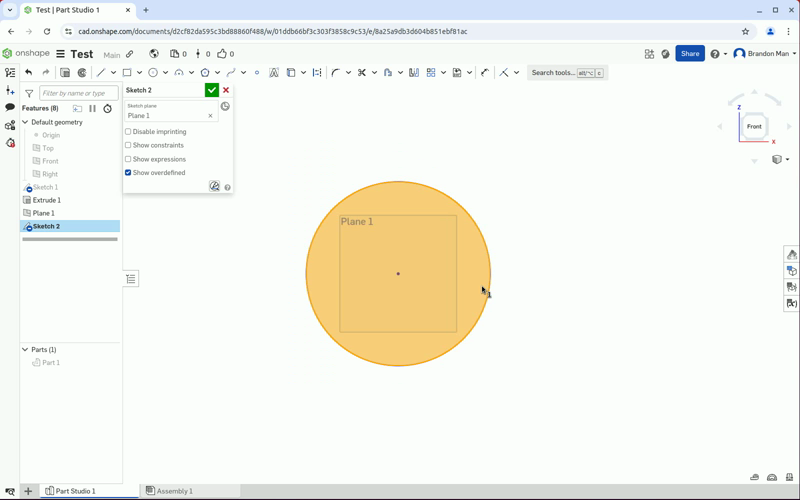
scroll(-6)
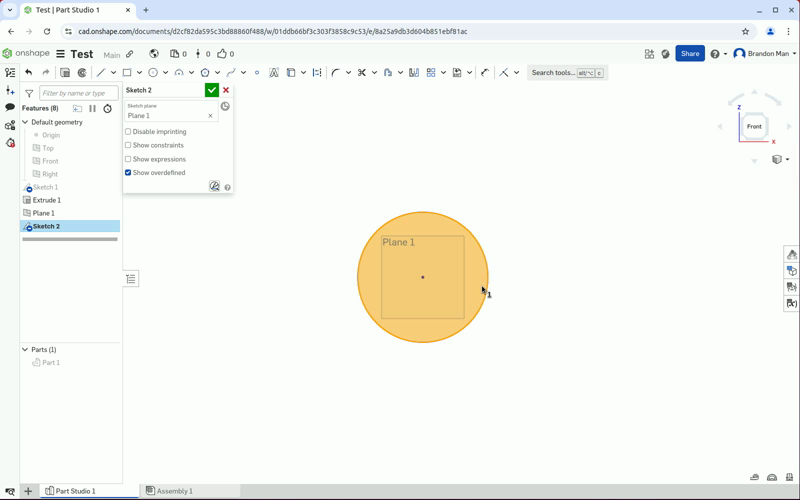
scroll(-6)
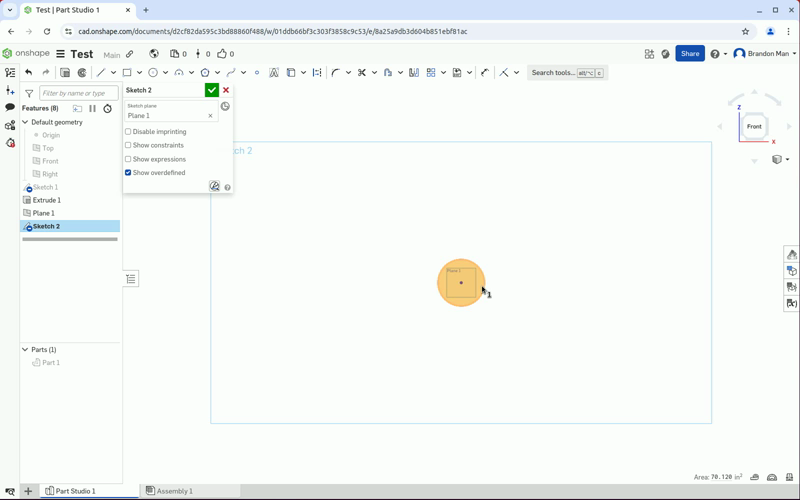
mouse_move(73, 352)
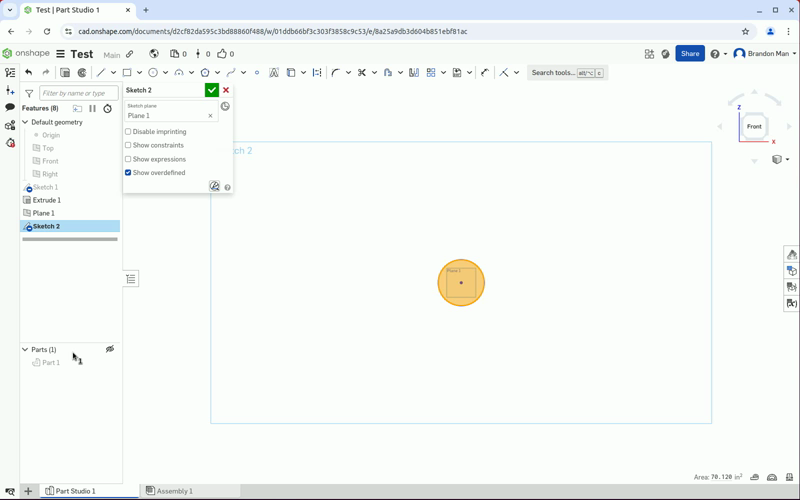
key(shift+y)
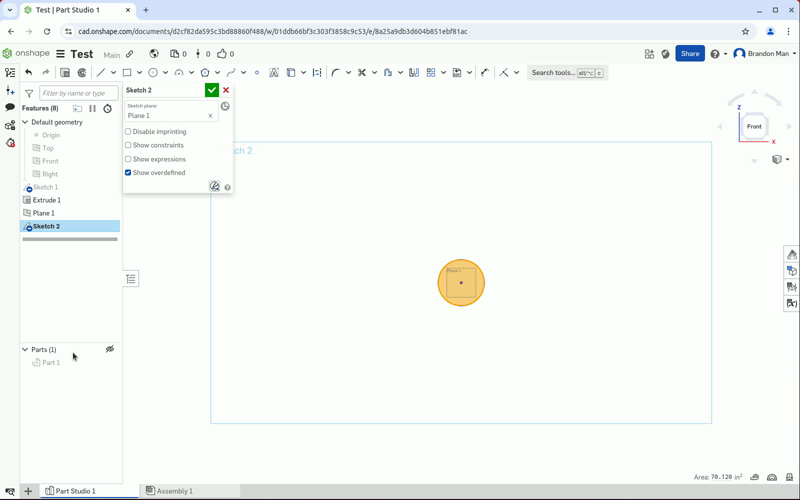
key(shift+e)
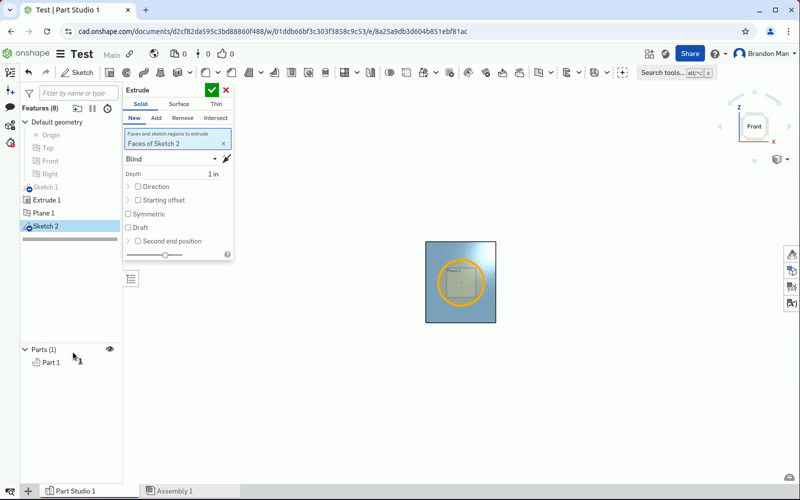
mouse_move(143, 106)
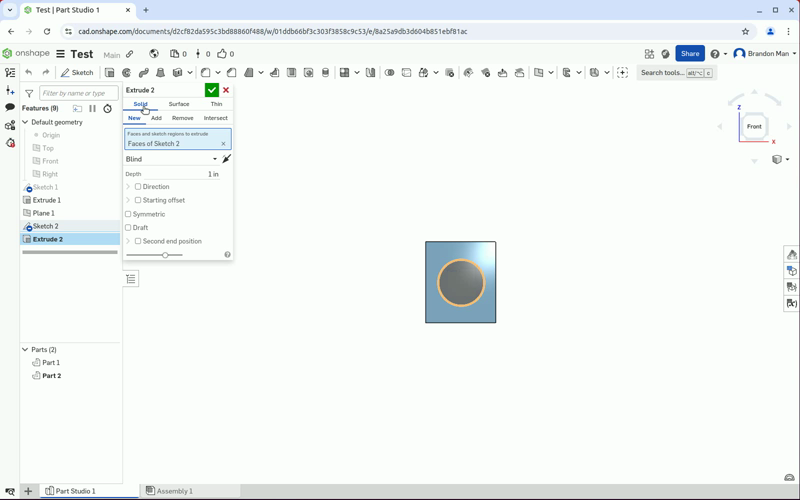
click(143, 106)
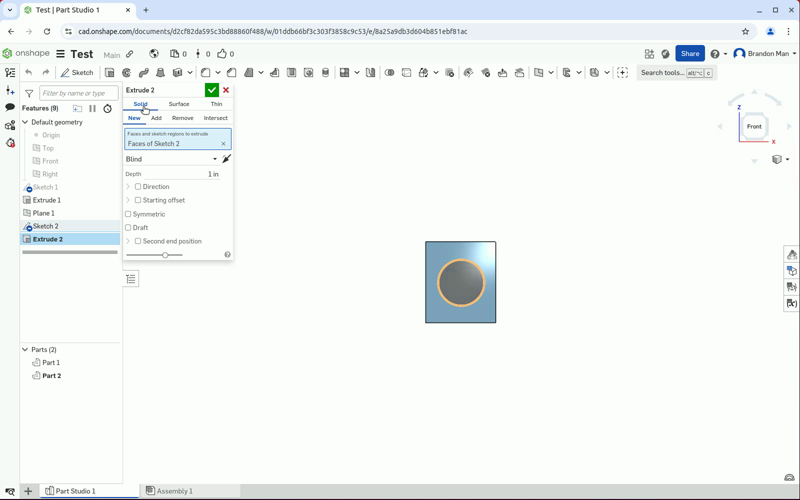
mouse_move(137, 120)
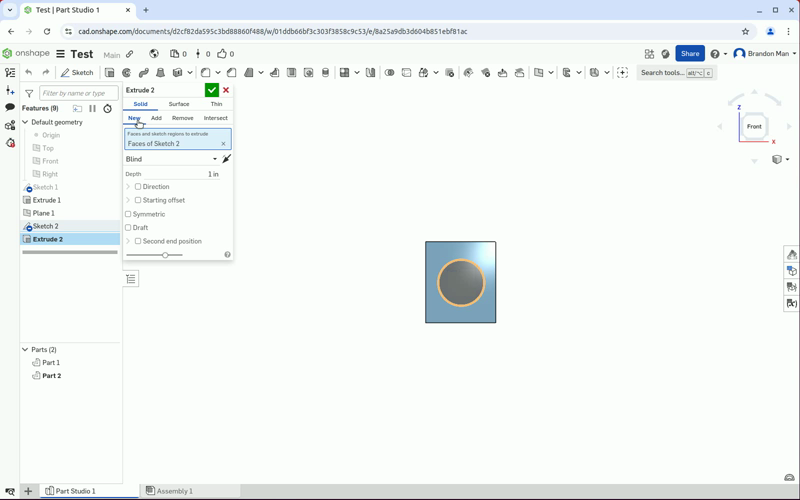
click(137, 120)
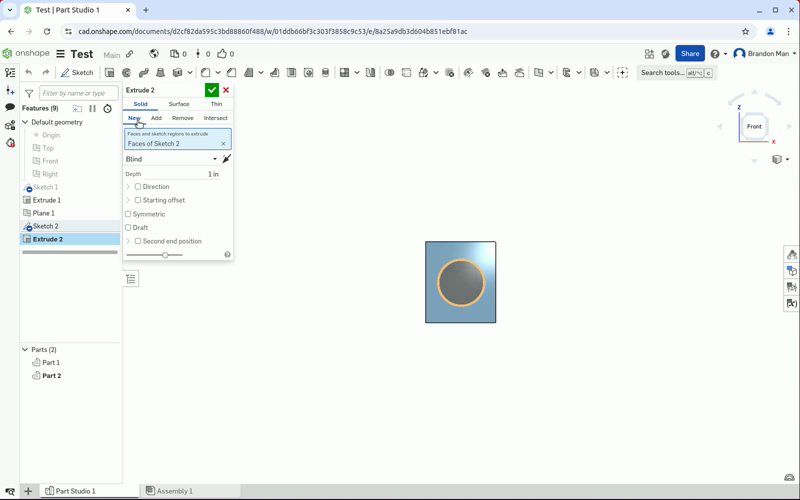
key(tab, 4)
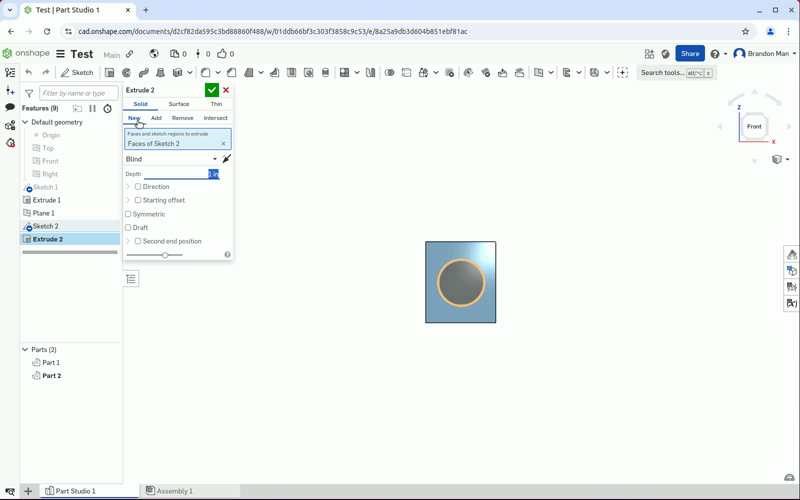
text(11.073)
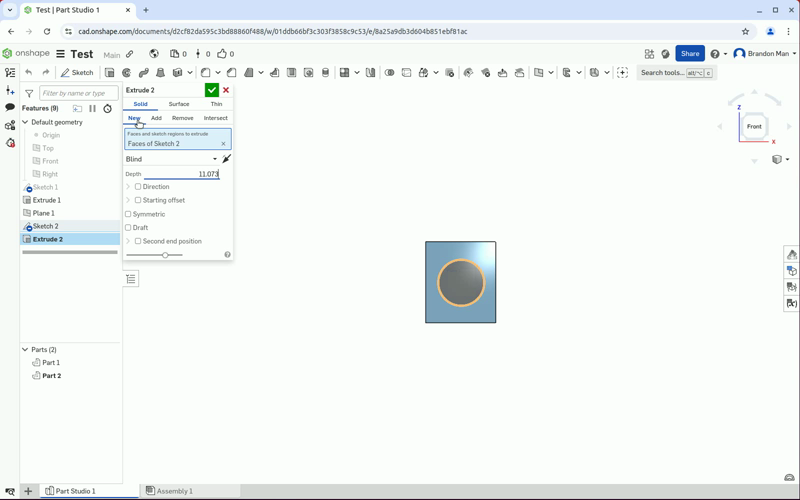
key(enter)
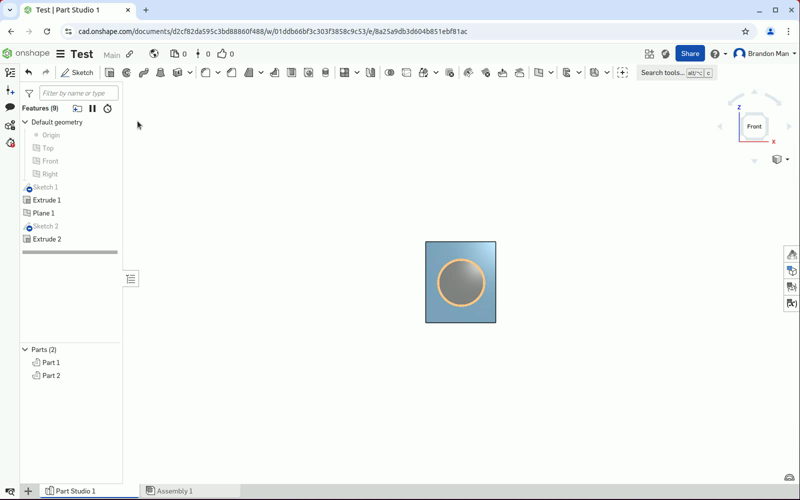
key(shift+h)
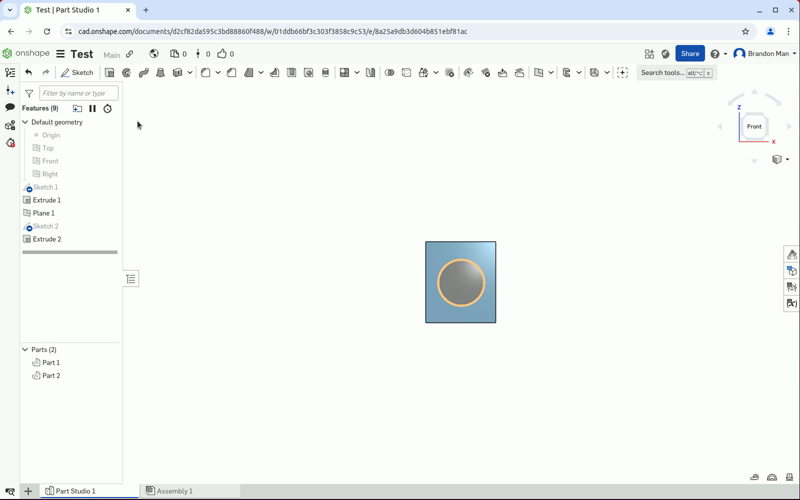
key(shift+h)
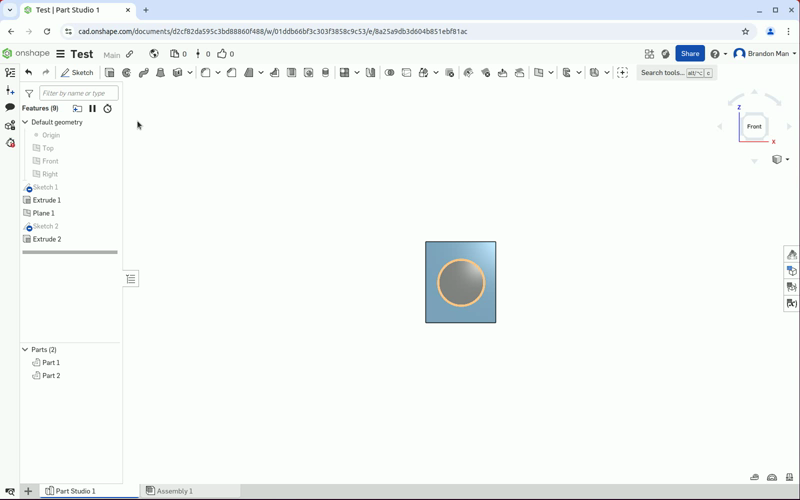
key(shift+7)
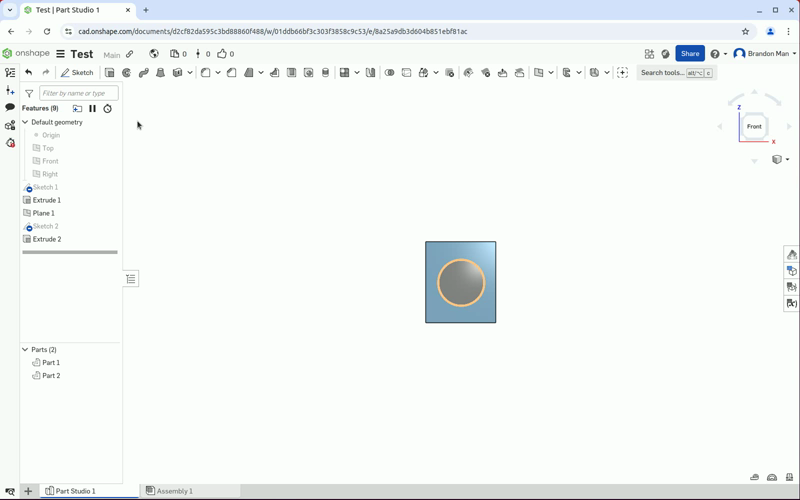
key(left, 2)
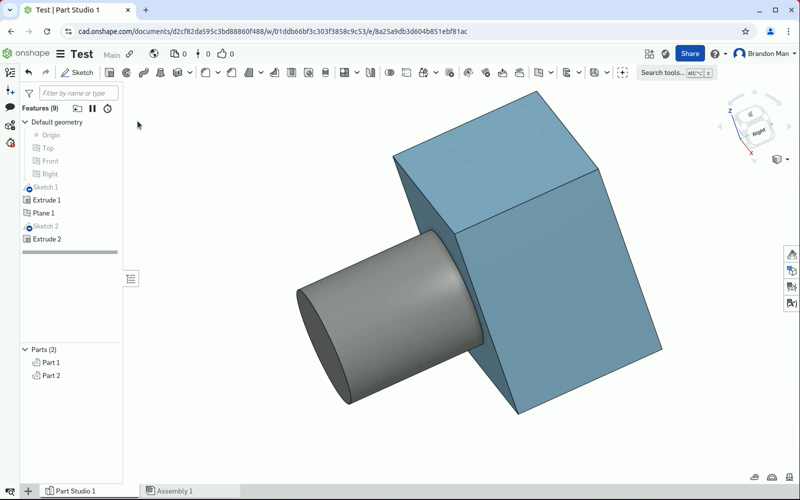
key(down, 2)
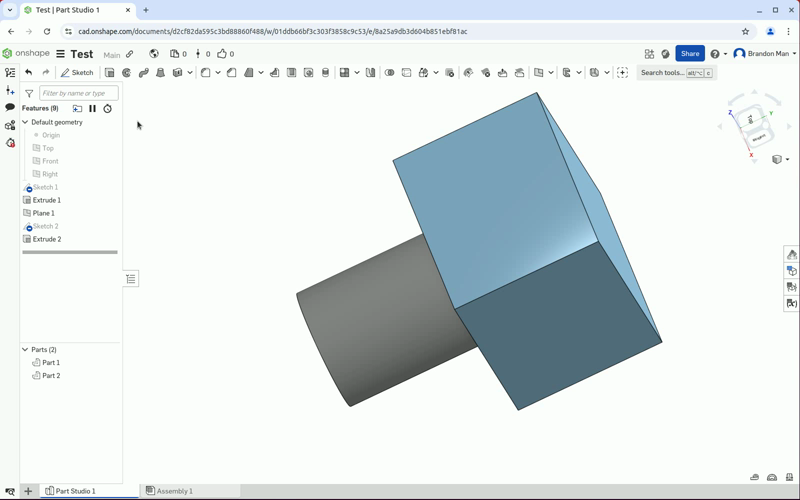
key(up, 2)
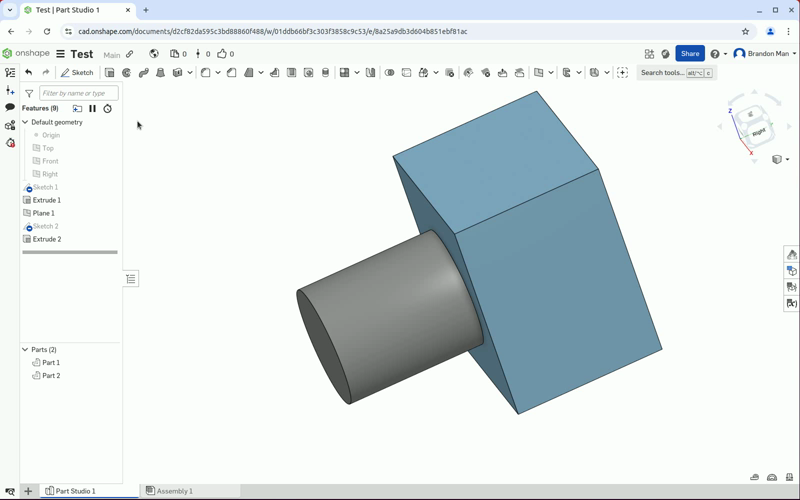
key(right, 2)
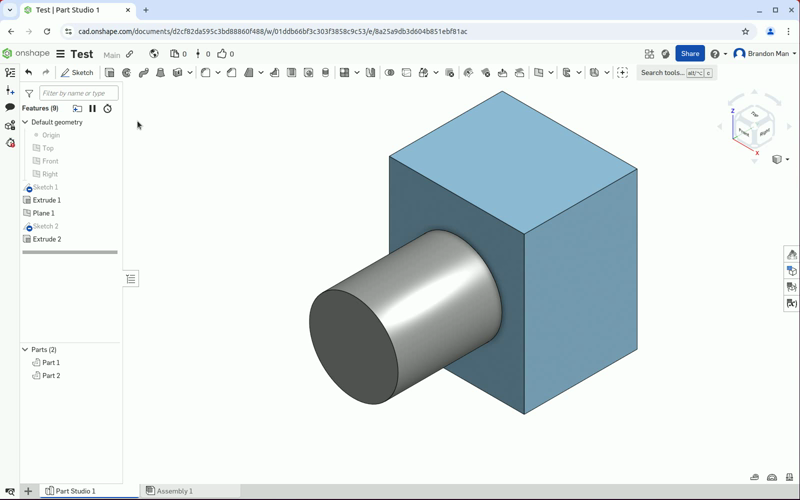
mouse_move(73, 189)
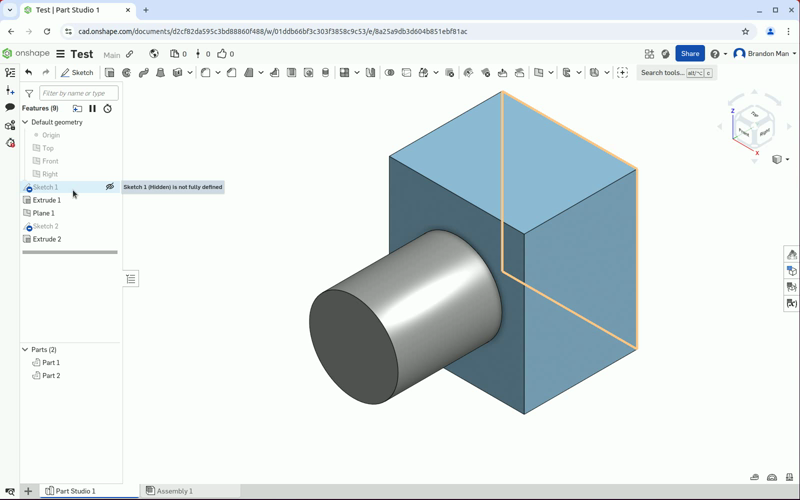
click(73, 189)